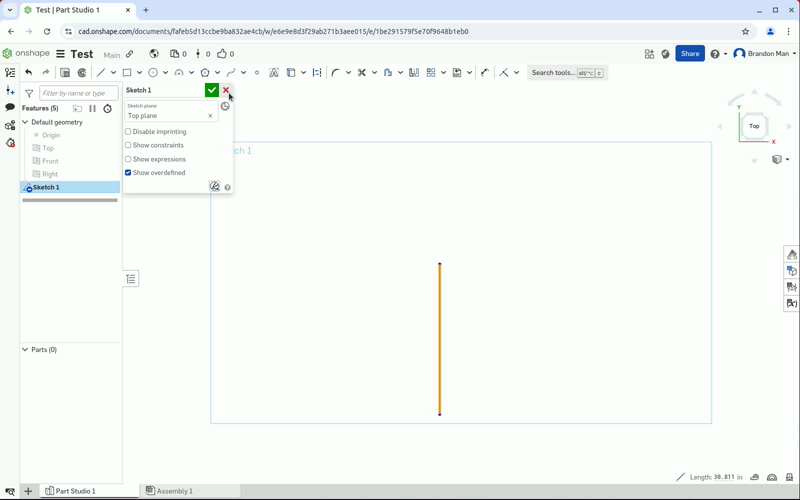
key(shift+h)
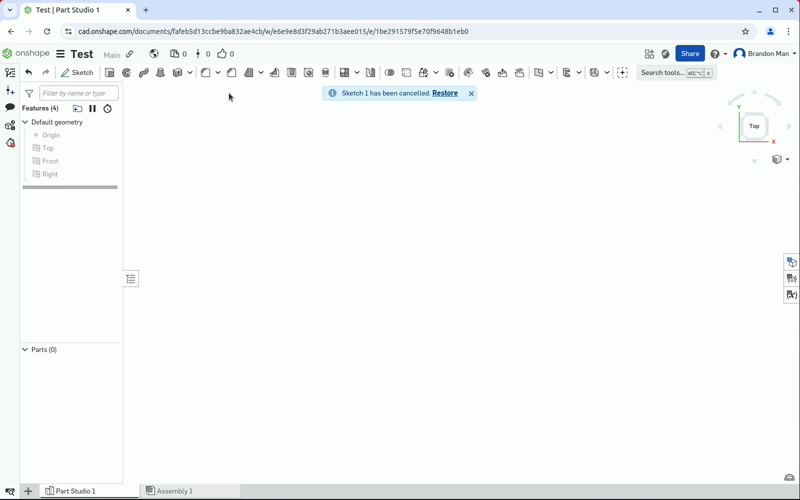
mouse_move(73, 352)
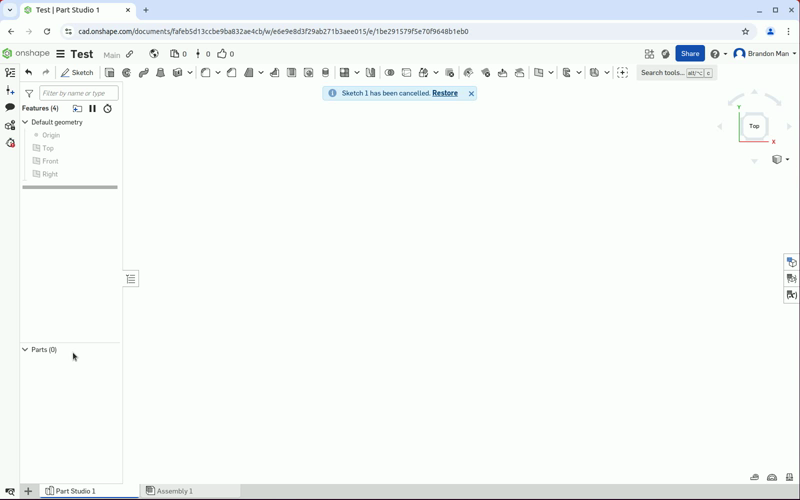
key(y)
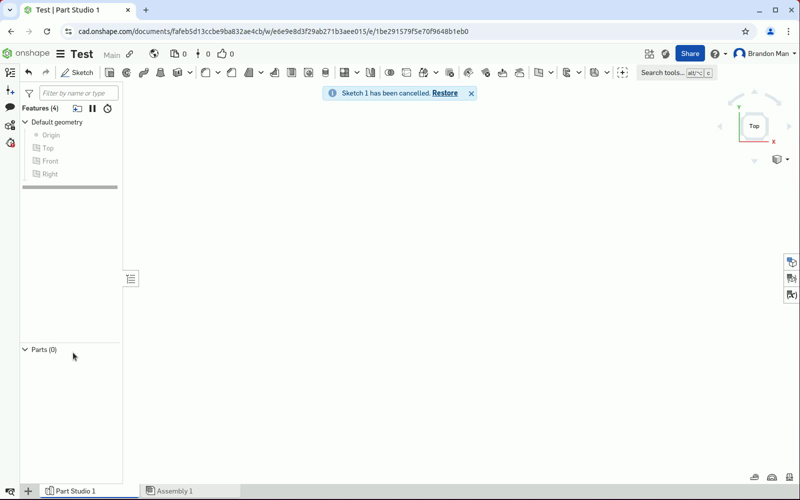
key(shift+p)
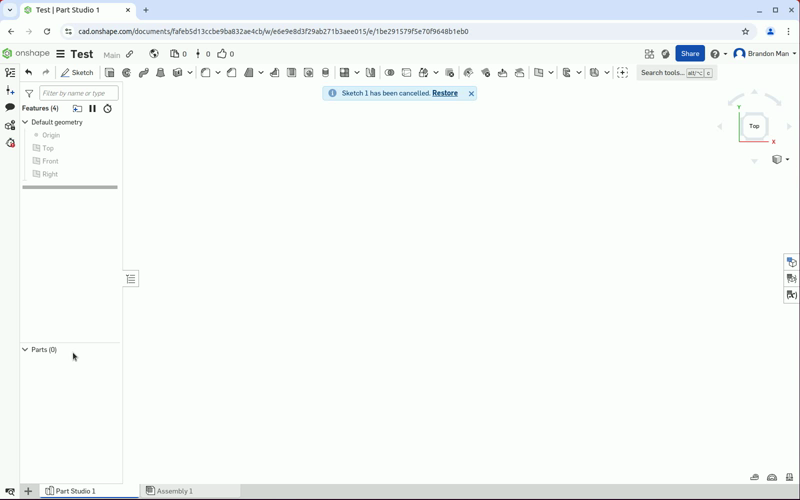
key(space)
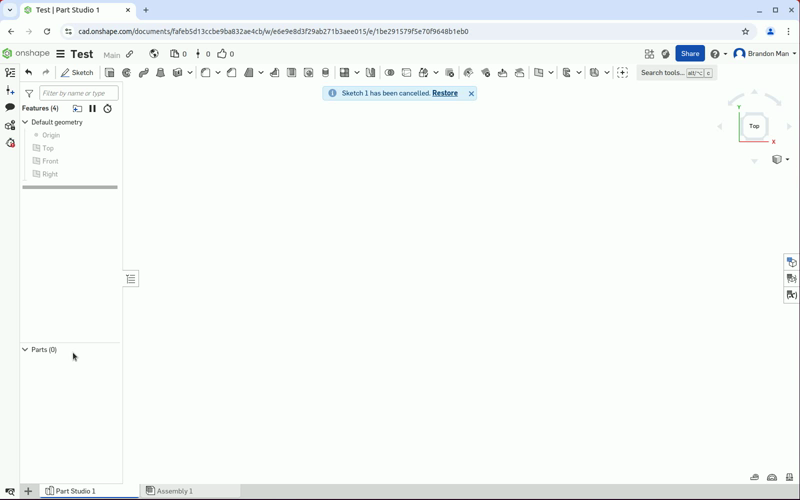
key_down(shift)
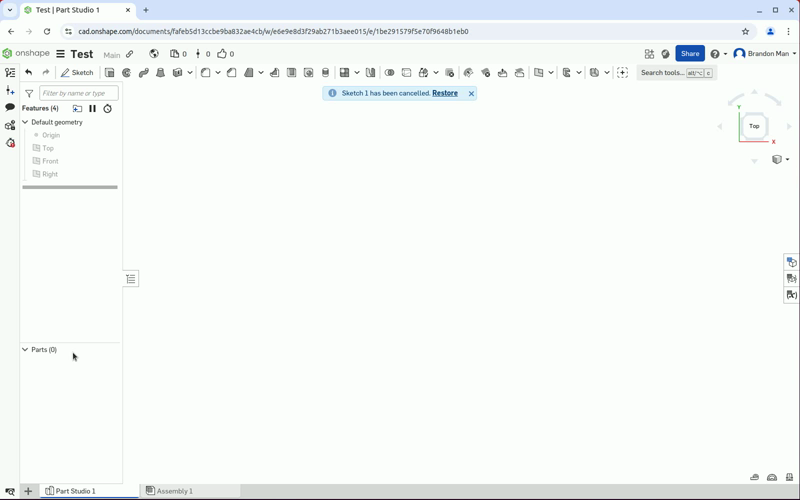
key(up)
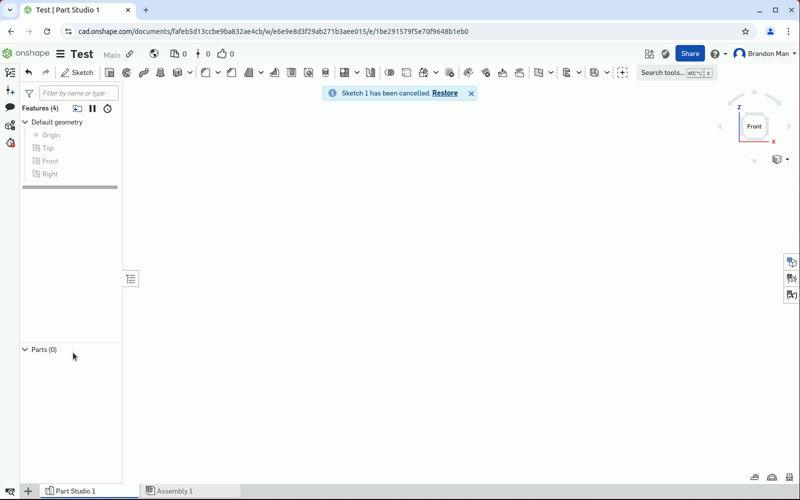
key_up(shift)
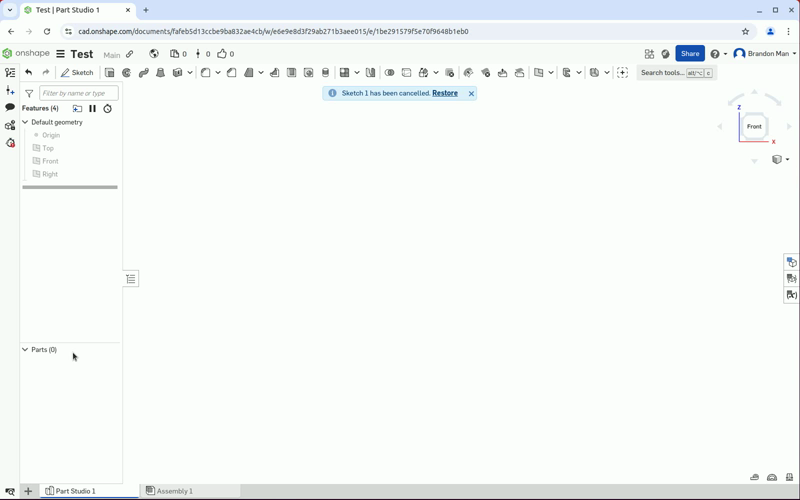
mouse_move(73, 352)
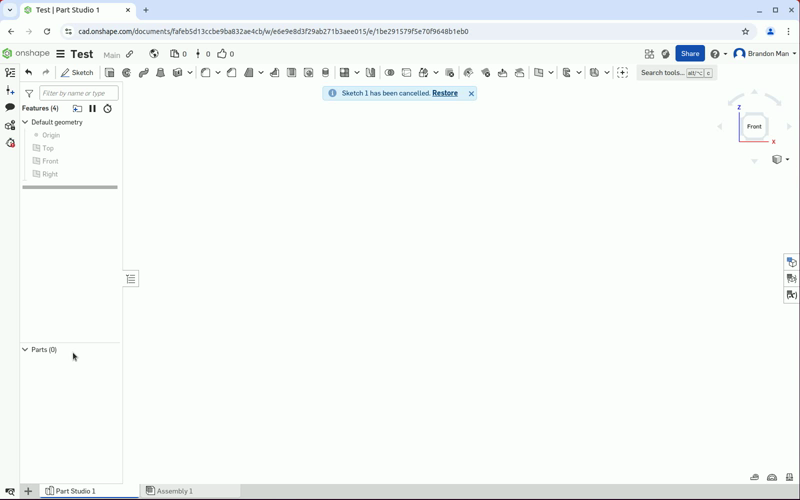
key(shift+y)
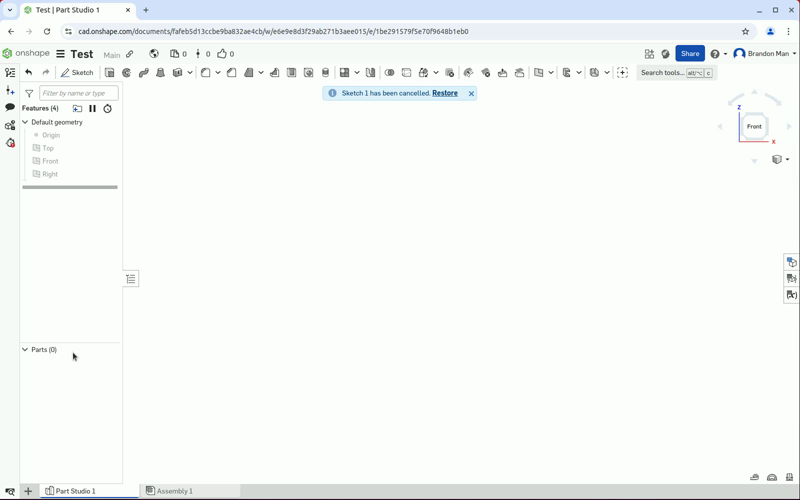
key(shift+s)
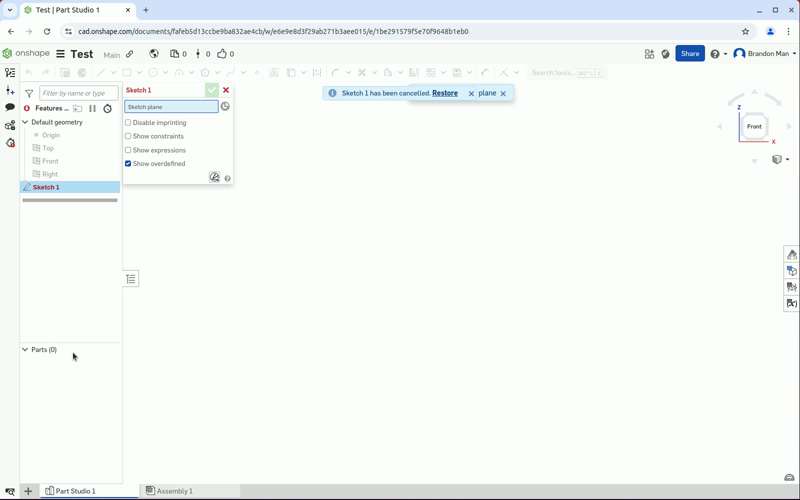
mouse_move(73, 163)
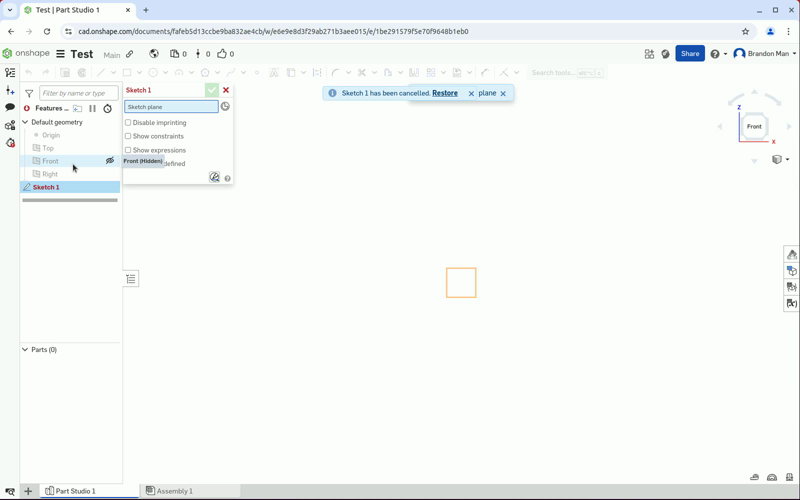
click(73, 163)
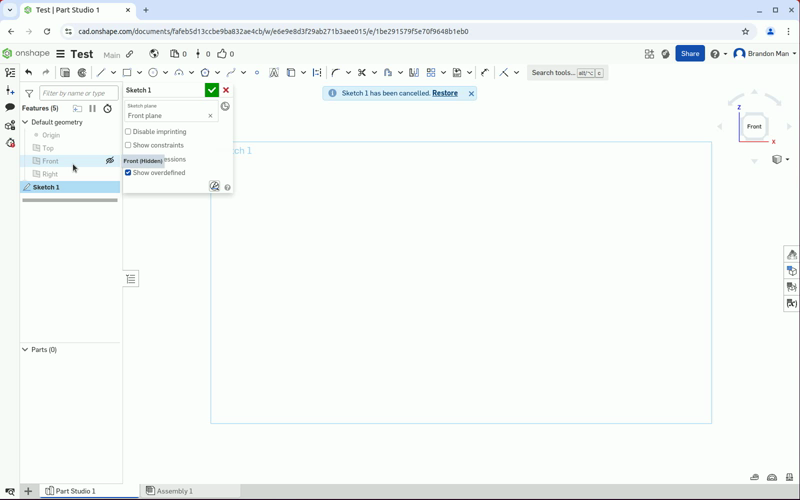
mouse_move(73, 352)
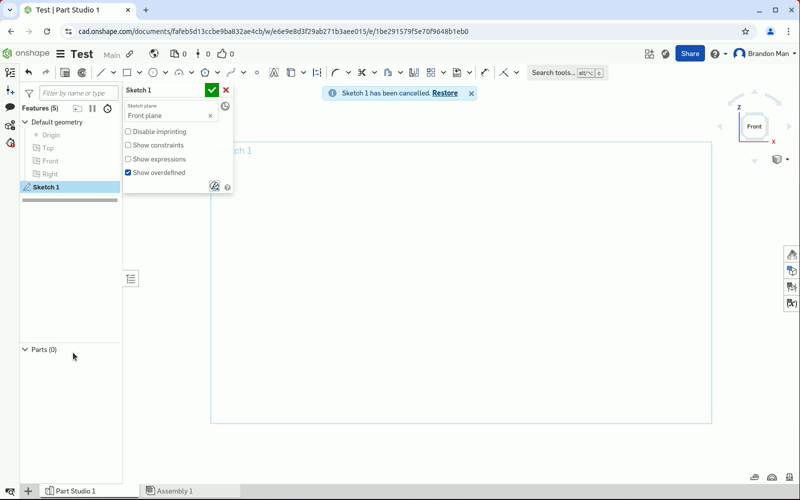
key(y)
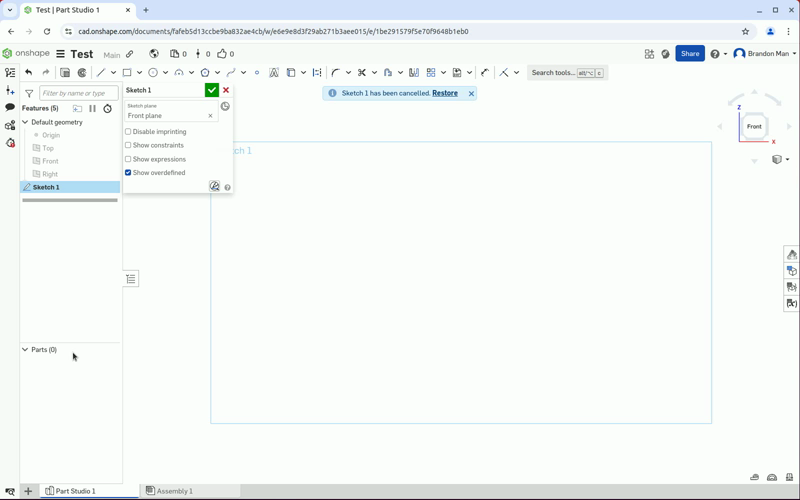
key(c)
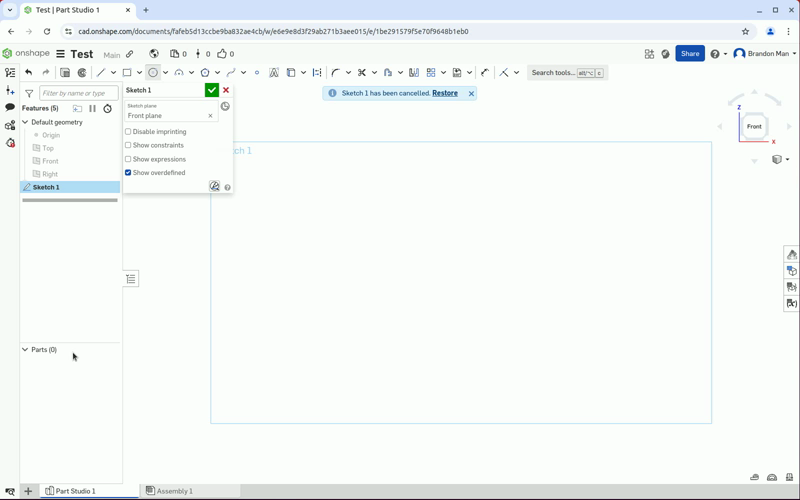
key_down(shift)
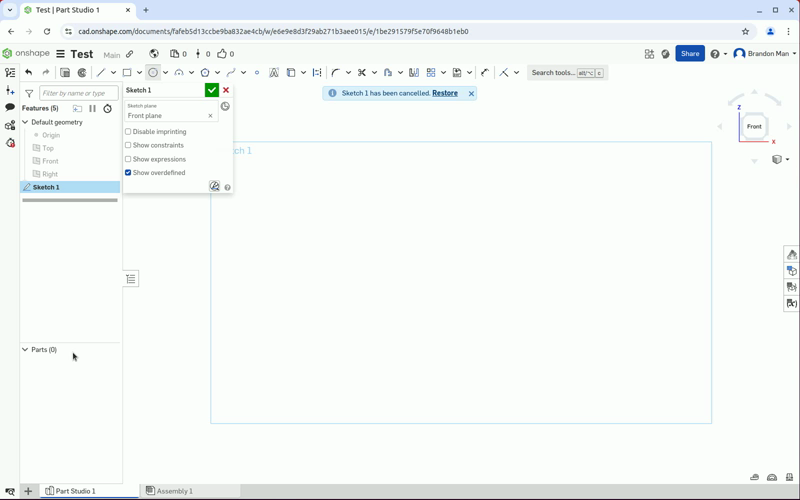
mouse_move(460, 282)
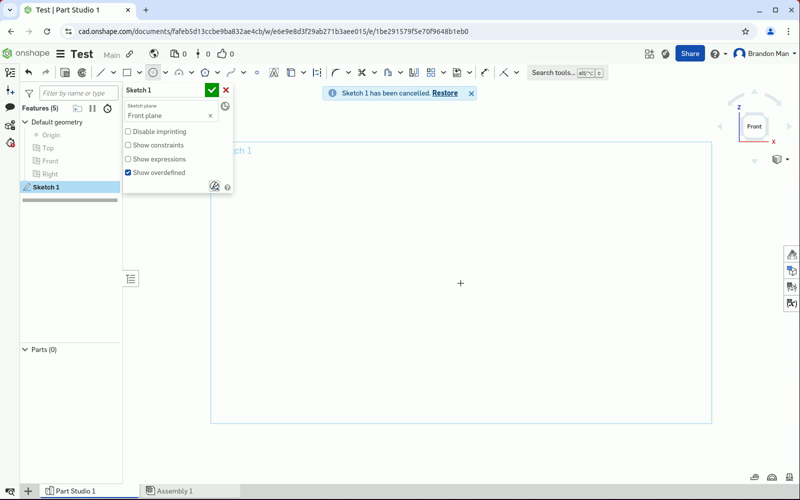
click(460, 282)
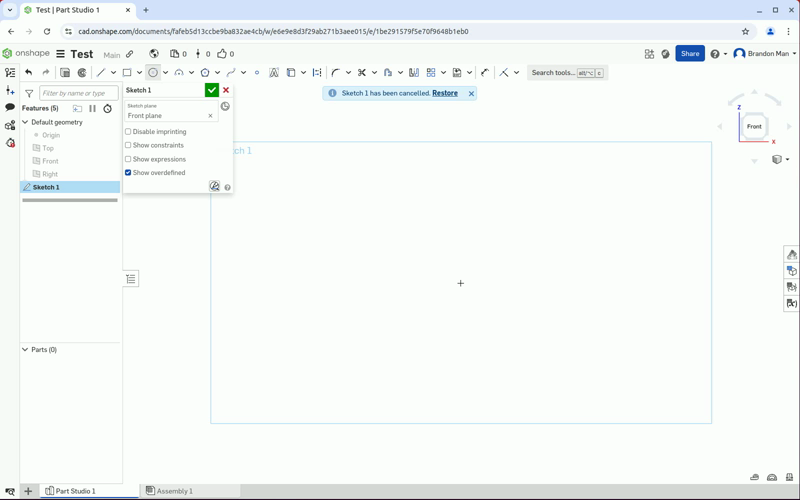
key_up(shift)
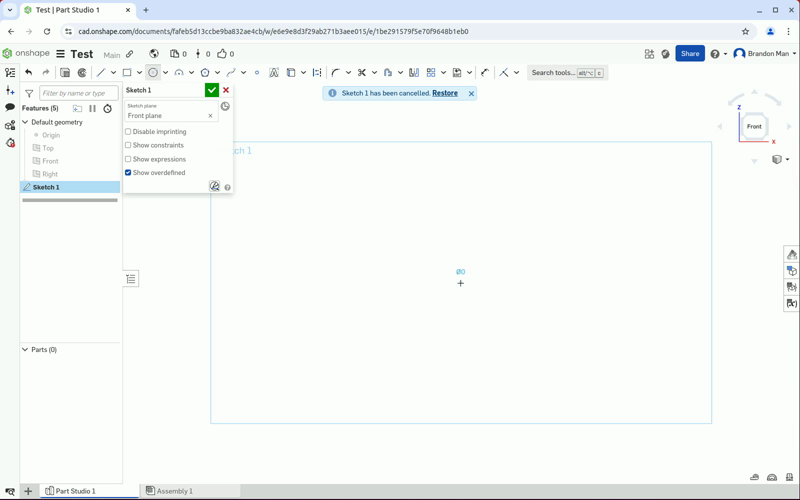
mouse_move(522, 282)
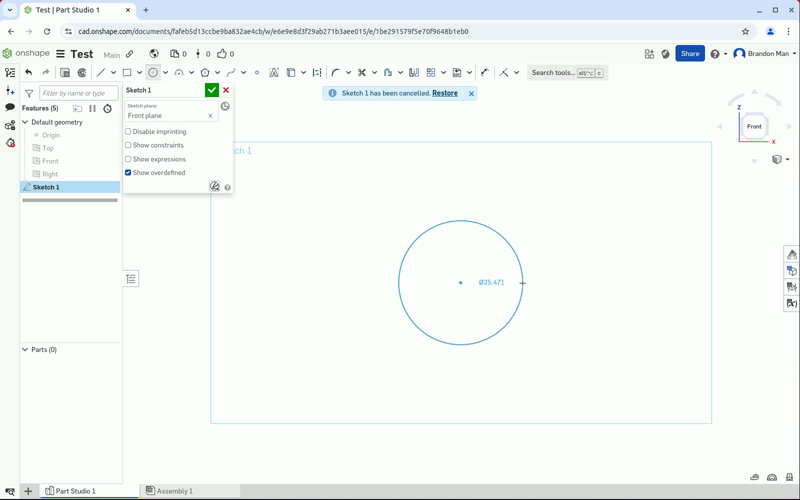
click(522, 282)
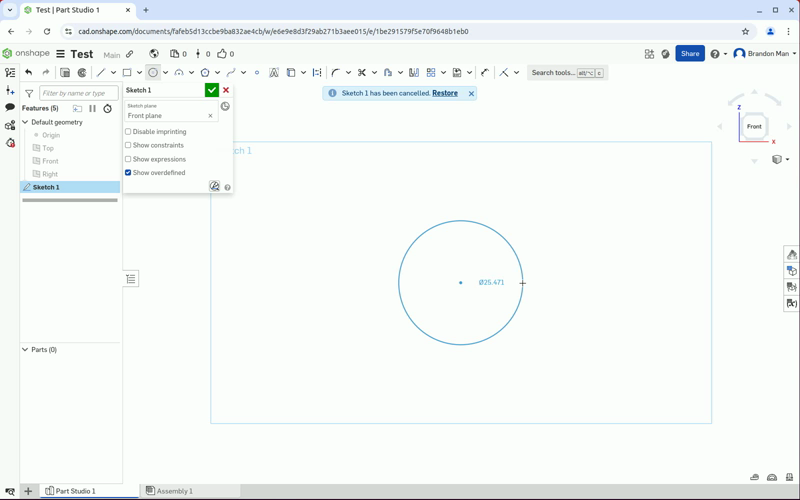
key(esc)
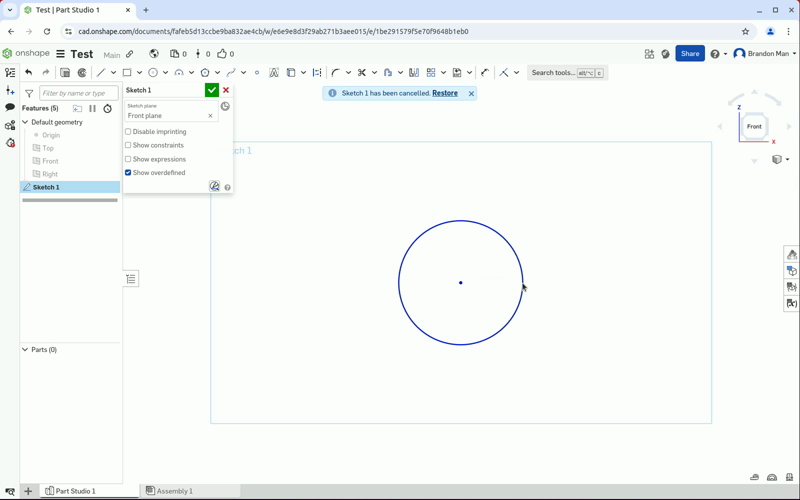
key(c)
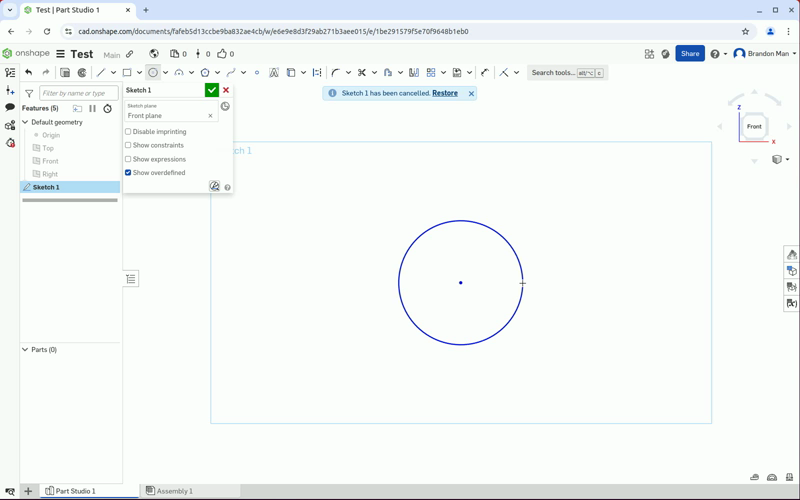
key_down(shift)
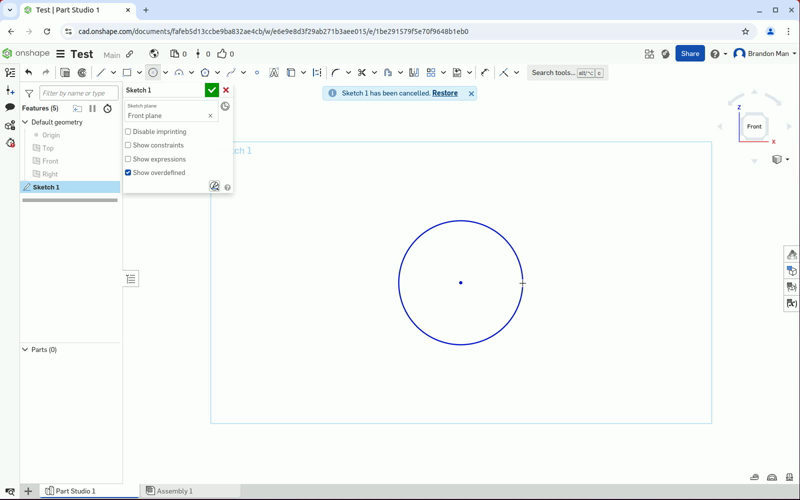
mouse_move(460, 282)
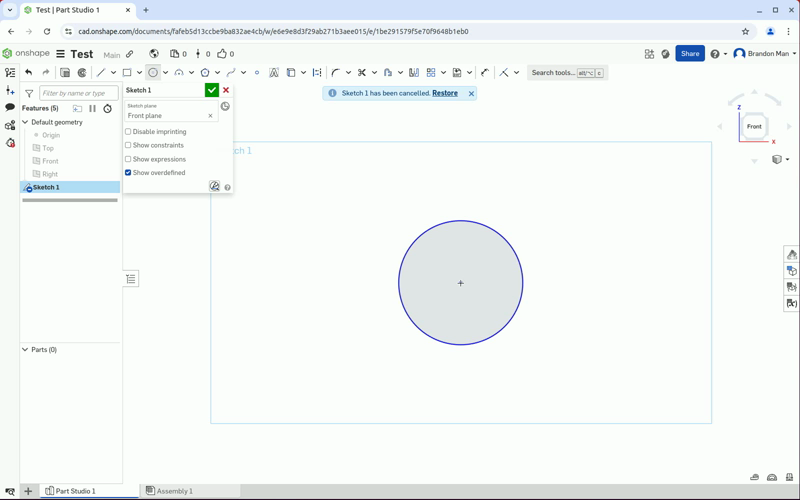
click(460, 282)
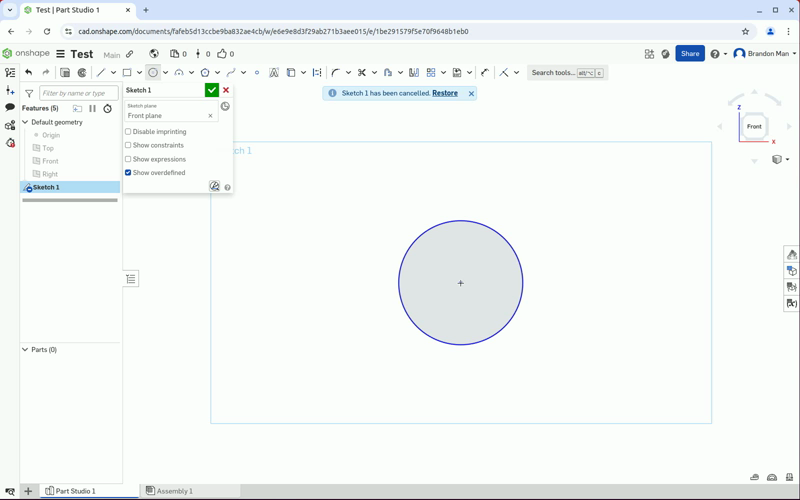
key_up(shift)
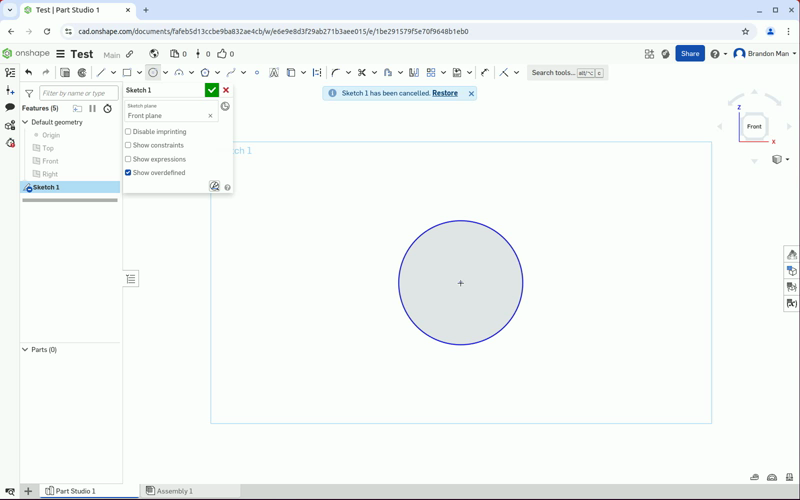
mouse_move(513, 282)
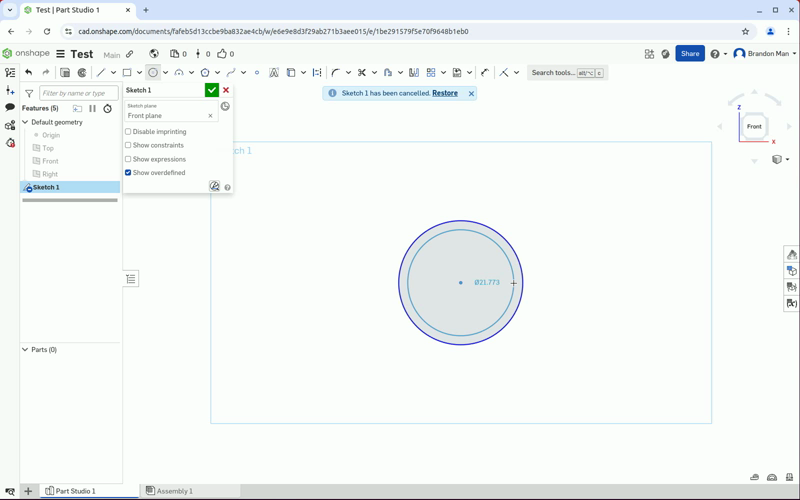
click(513, 282)
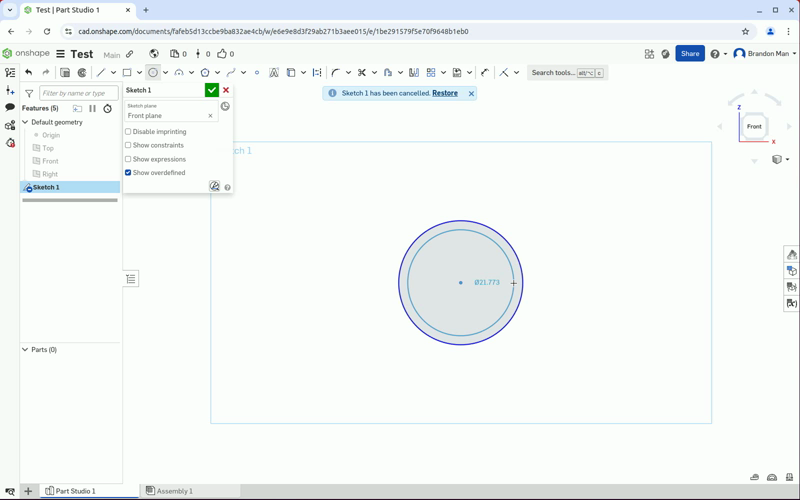
key(esc)
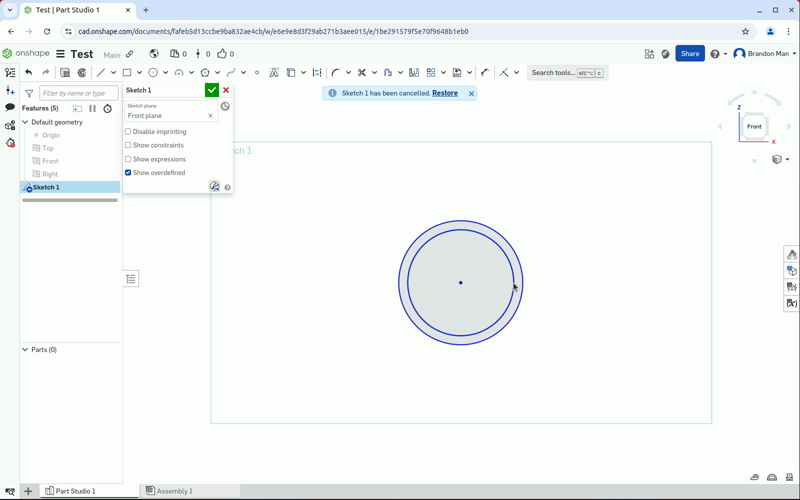
mouse_move(511, 252)
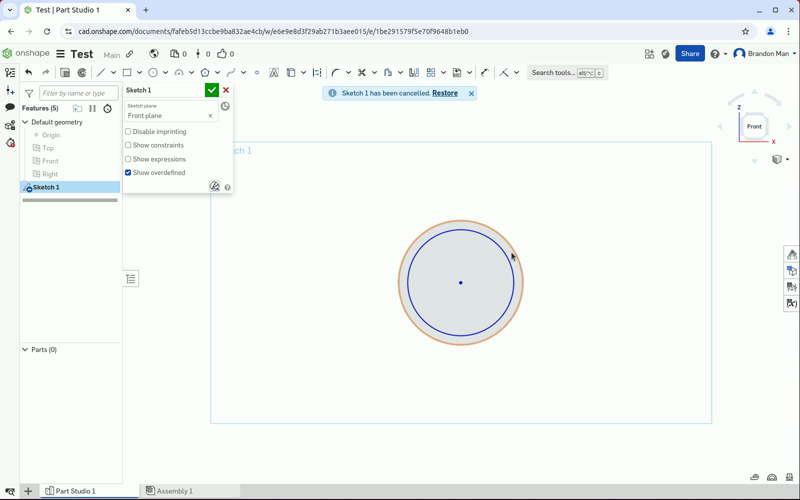
click(511, 252)
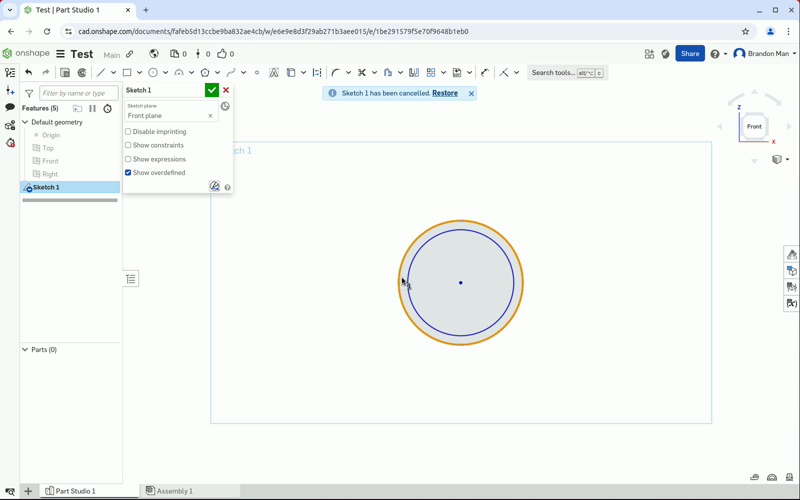
mouse_move(73, 352)
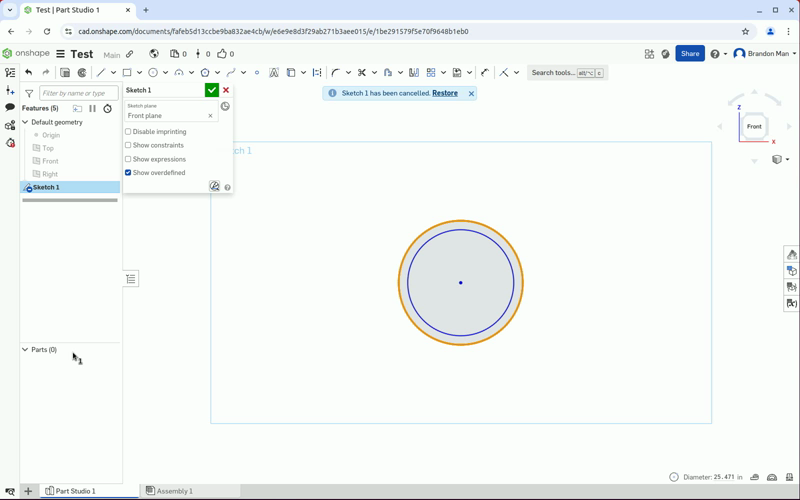
key(shift+y)
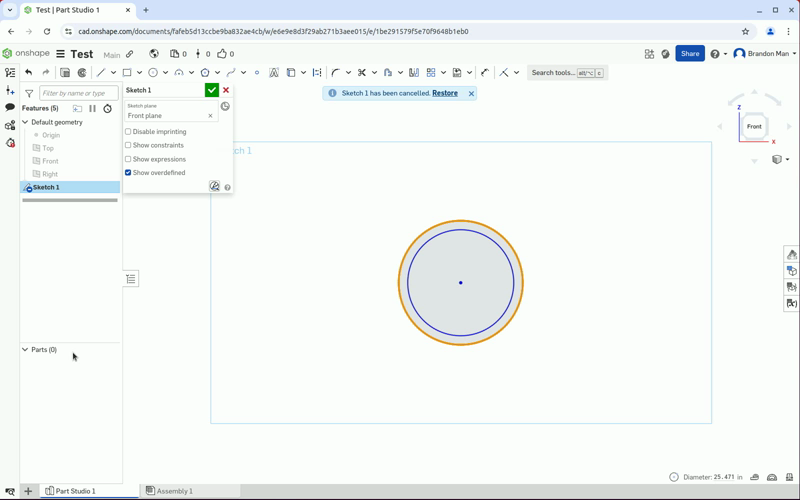
key(shift+e)
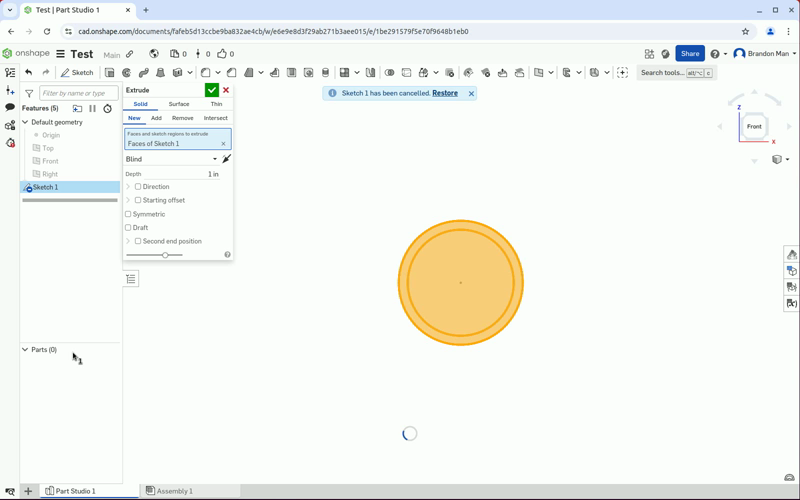
mouse_move(143, 106)
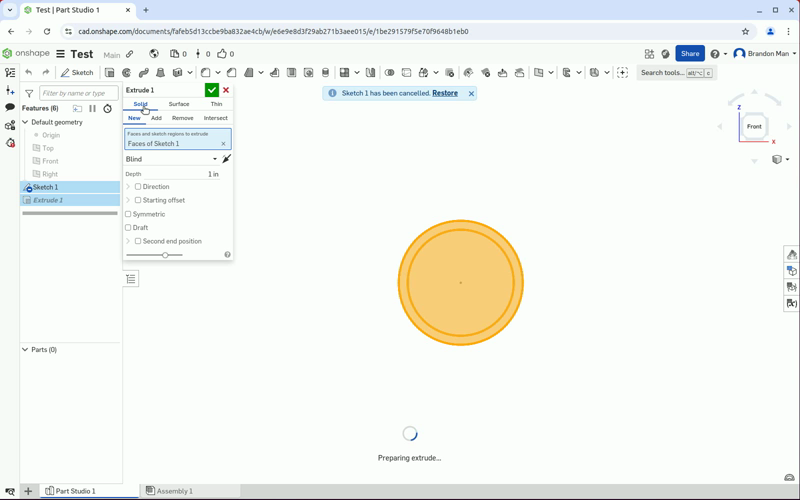
click(143, 106)
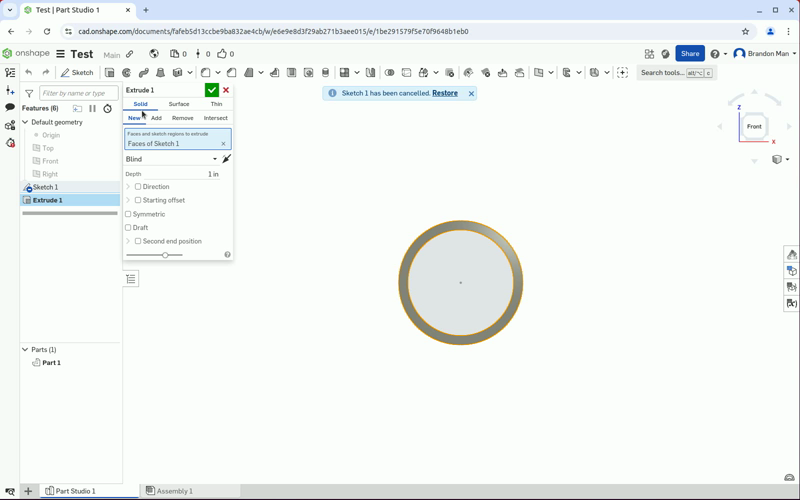
mouse_move(137, 120)
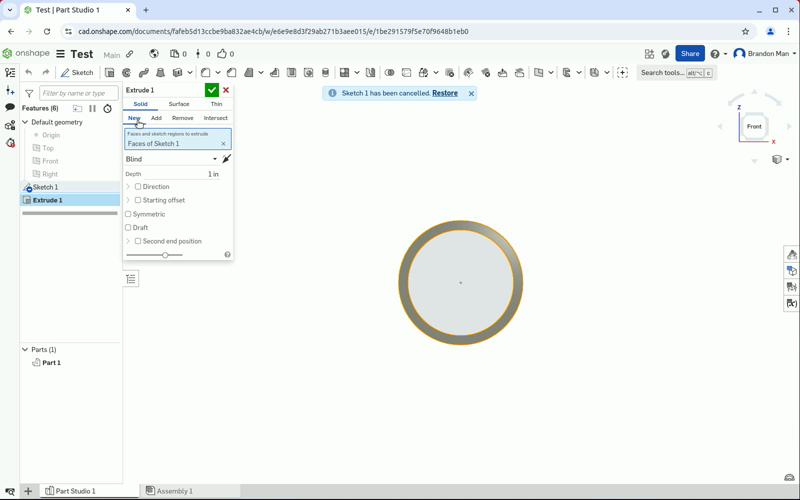
click(137, 120)
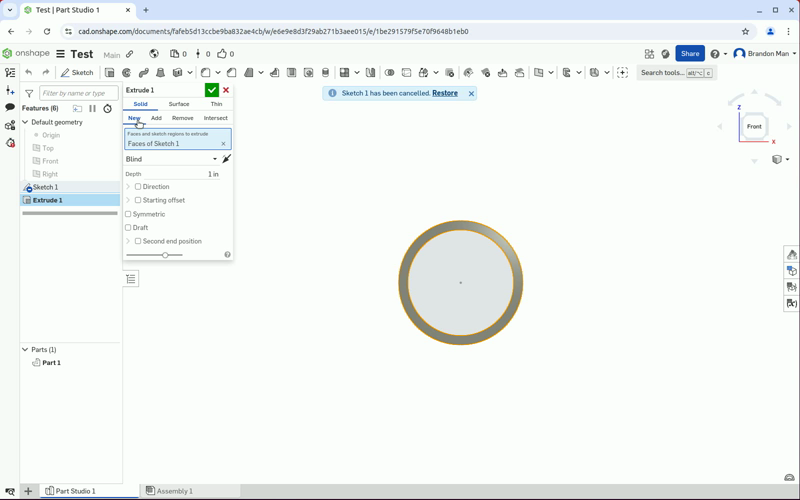
key(tab, 4)
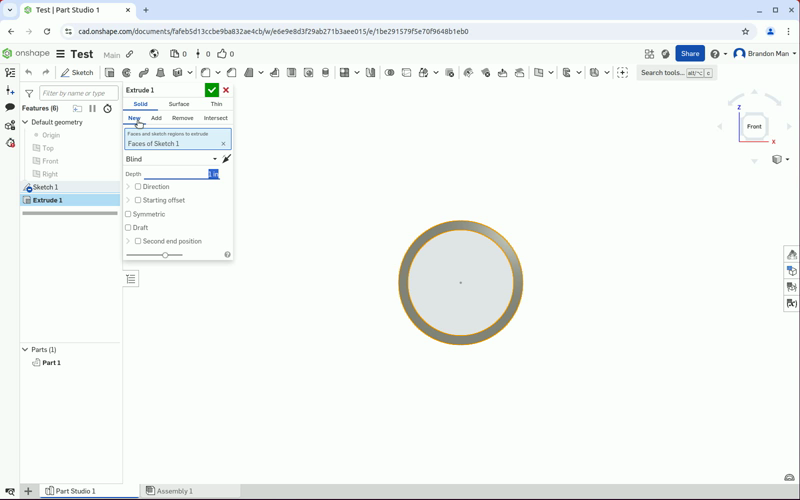
text(1.685)
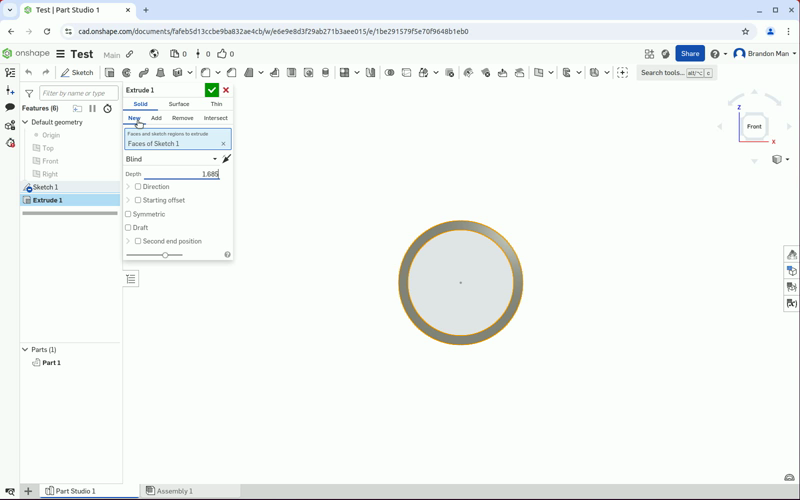
key(enter)
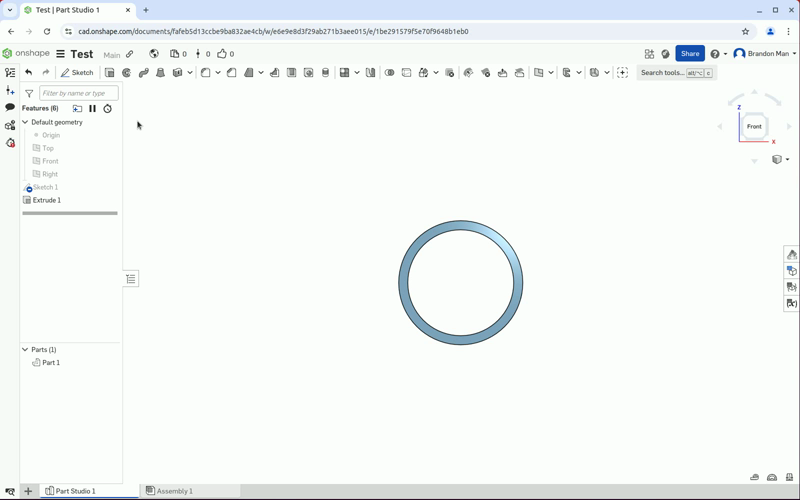
key(shift+h)
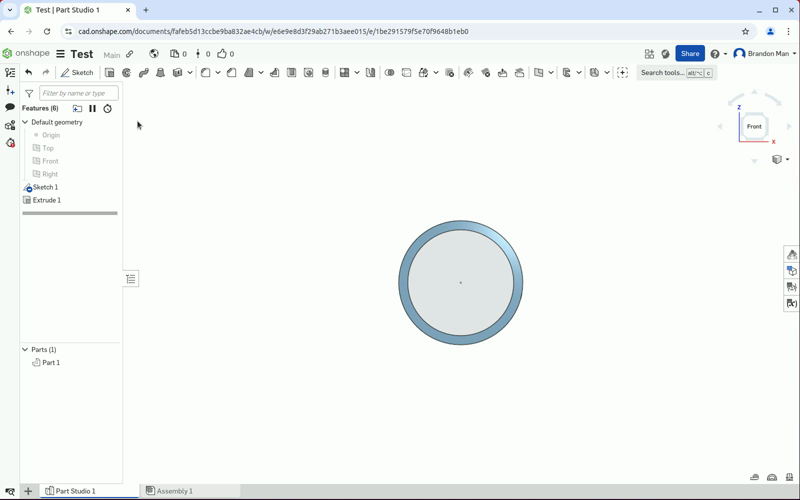
key(shift+h)
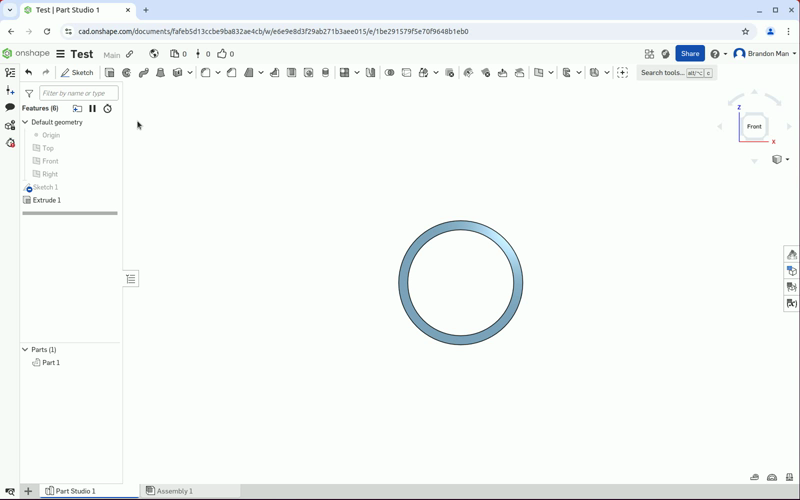
mouse_move(73, 189)
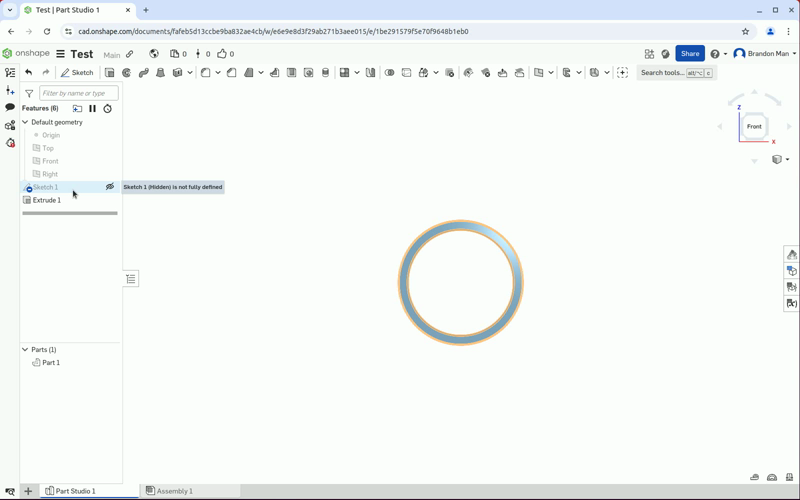
click(73, 189)
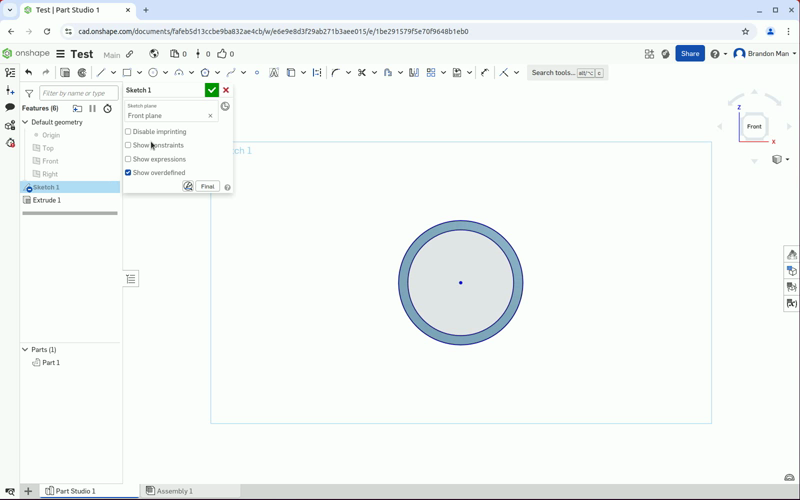
mouse_move(229, 92)
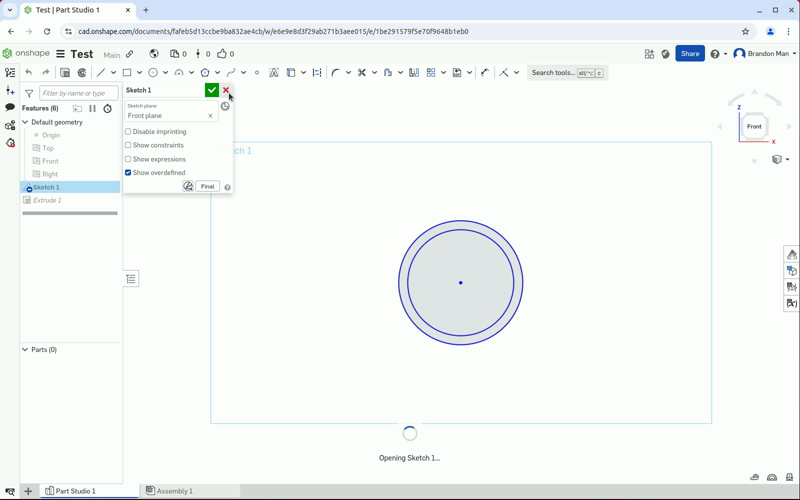
click(229, 92)
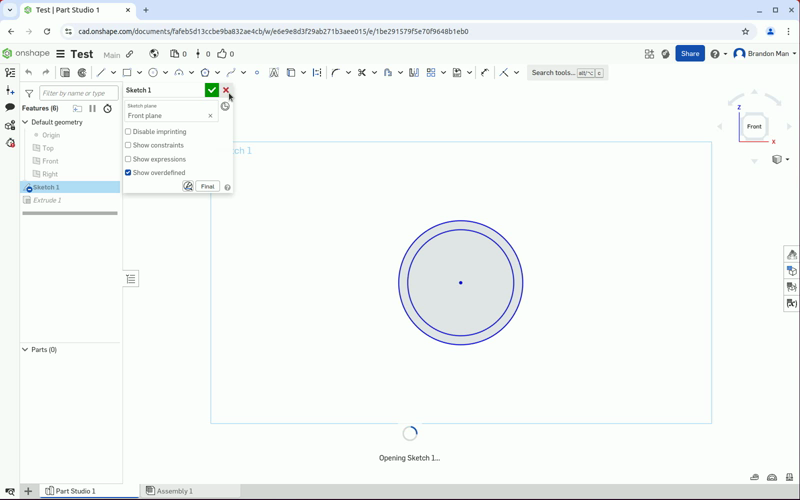
key(shift+s)
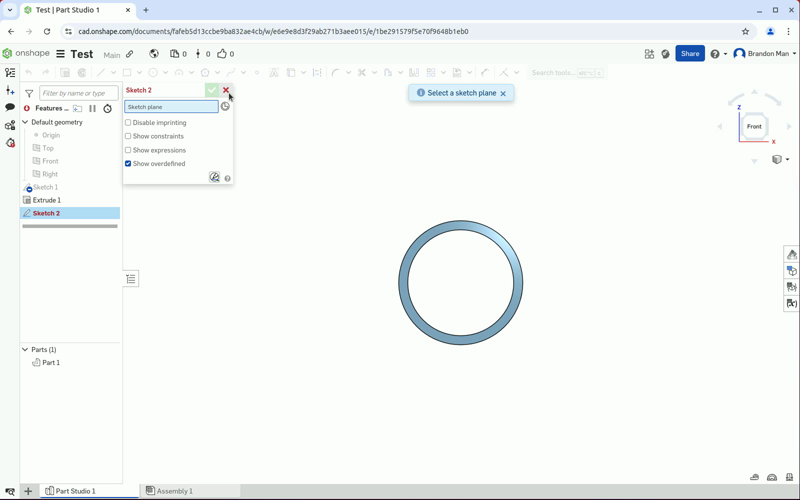
mouse_move(73, 163)
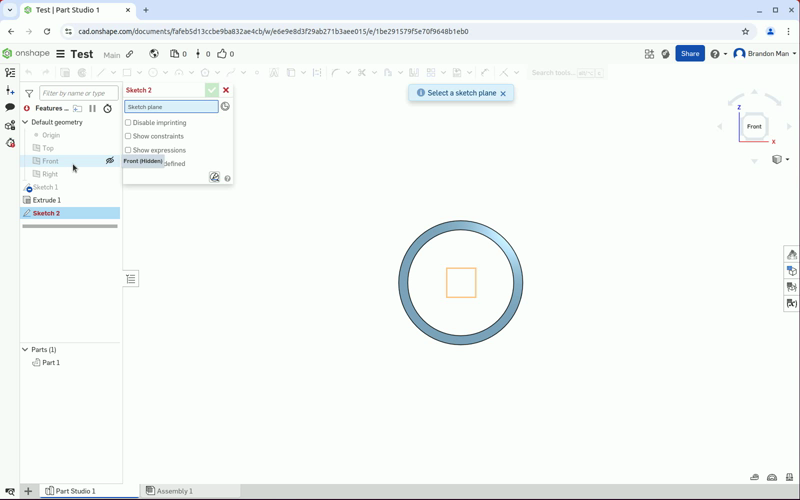
click(73, 163)
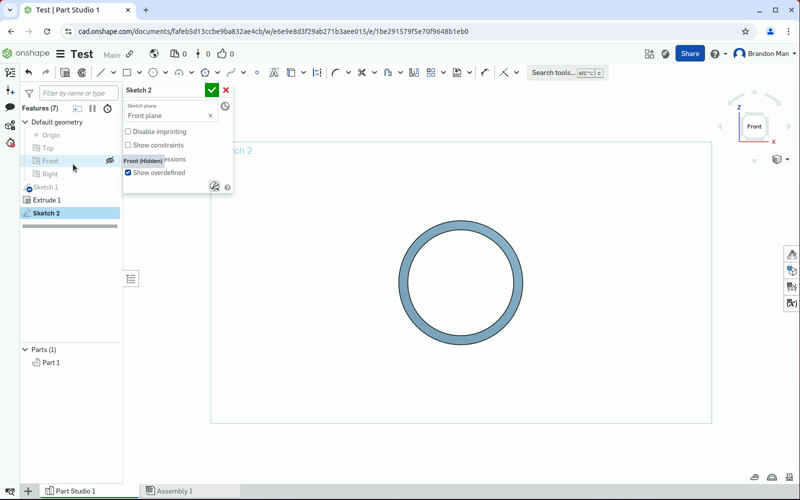
mouse_move(73, 352)
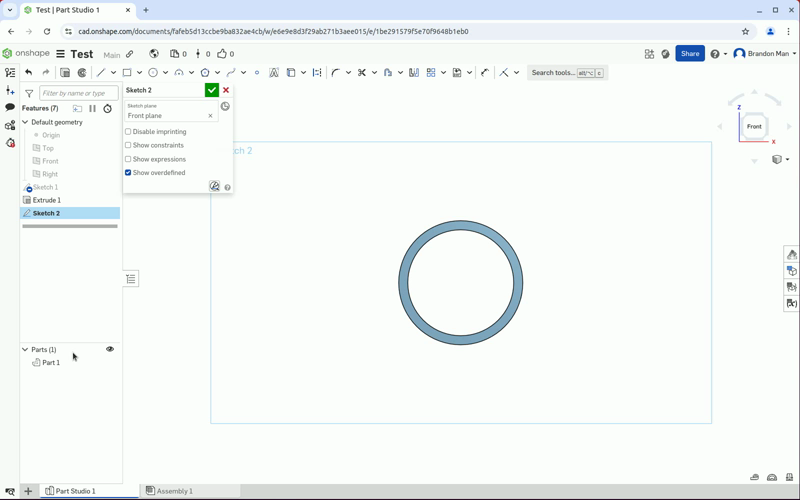
key(y)
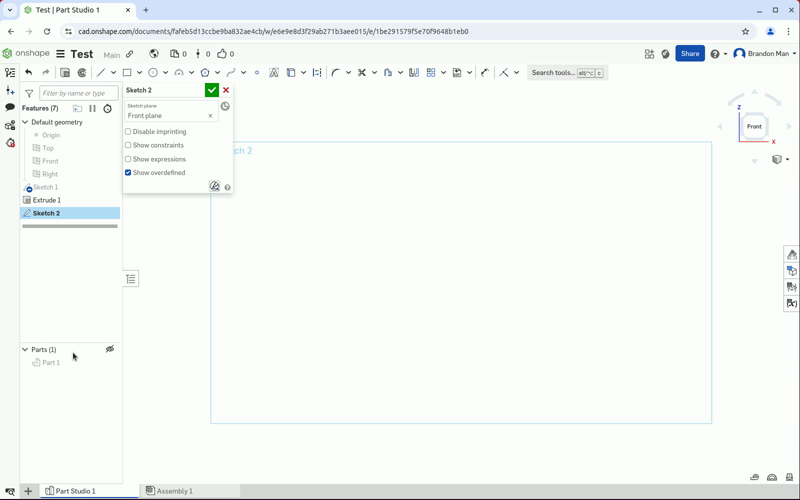
key(c)
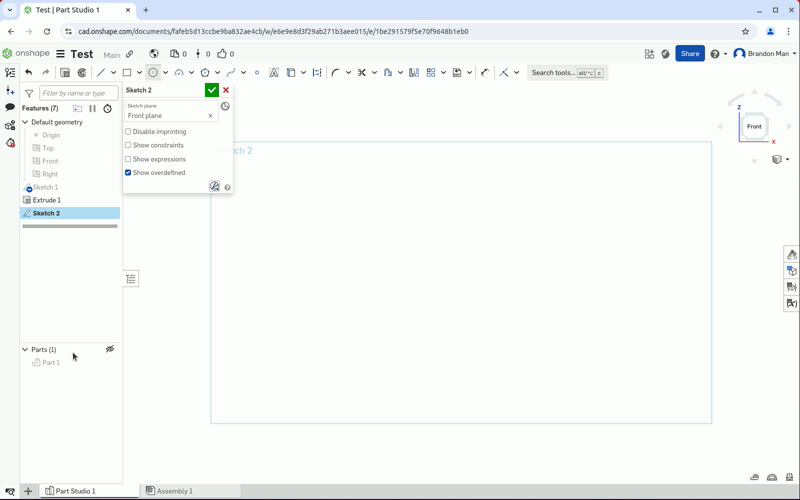
key_down(shift)
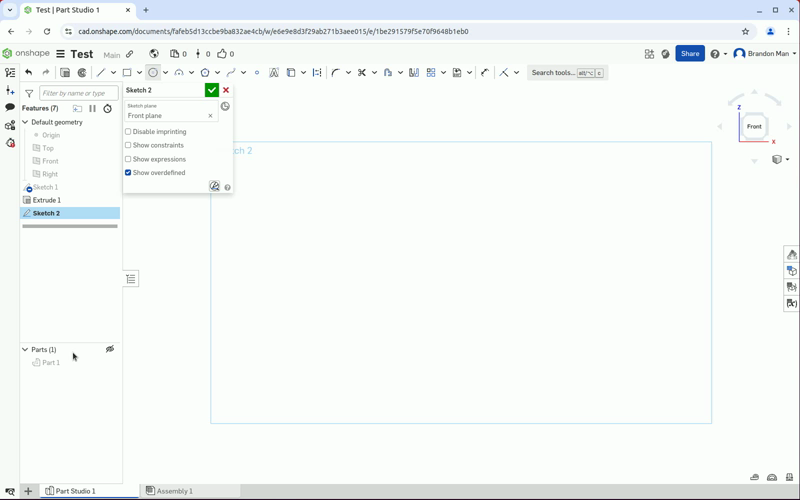
mouse_move(460, 282)
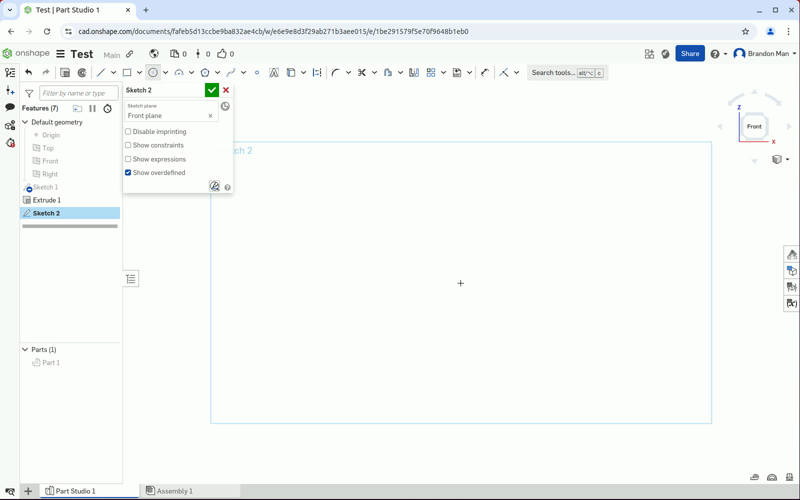
click(460, 282)
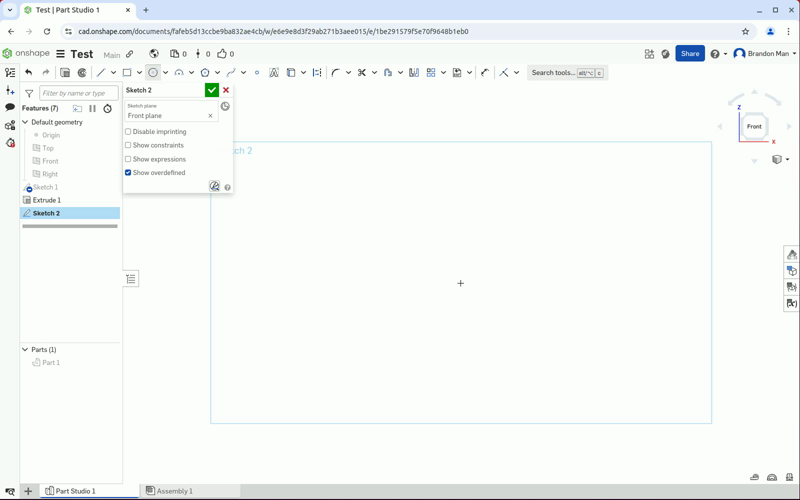
key_up(shift)
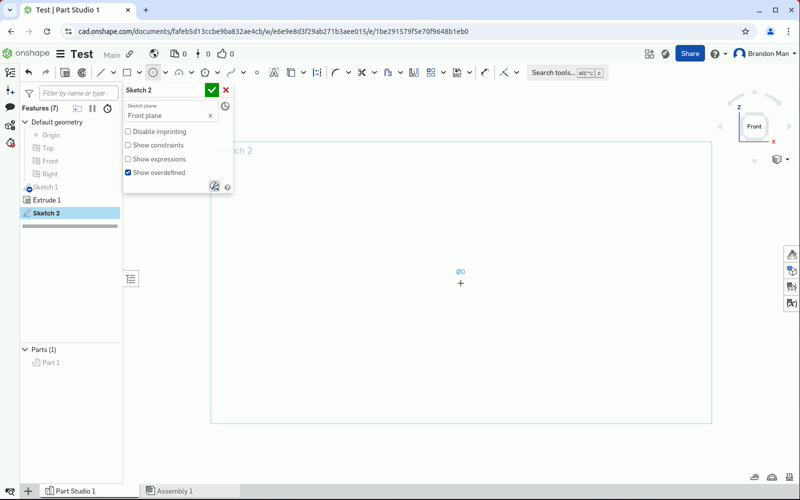
mouse_move(513, 282)
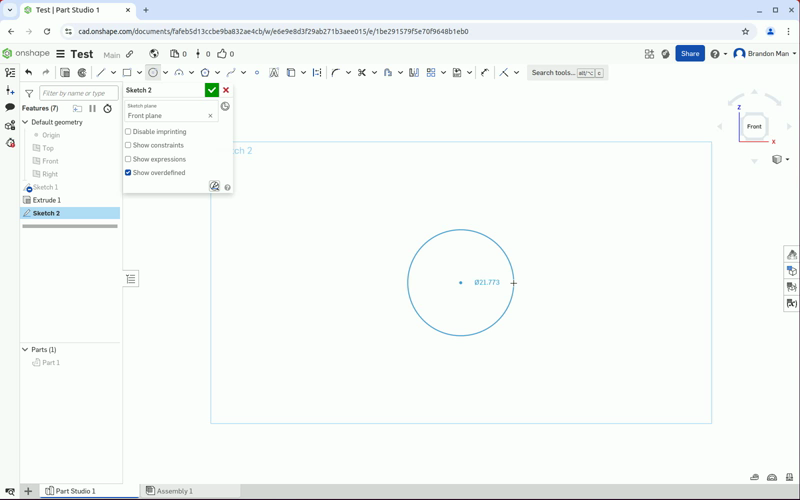
click(513, 282)
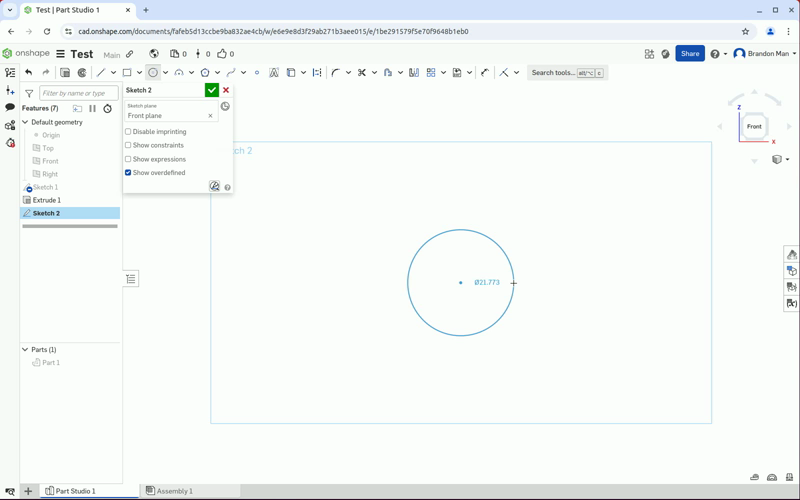
key(esc)
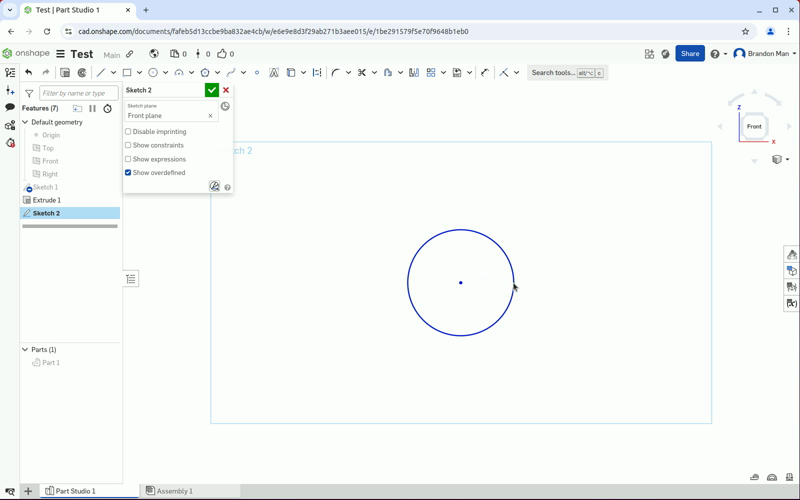
key(c)
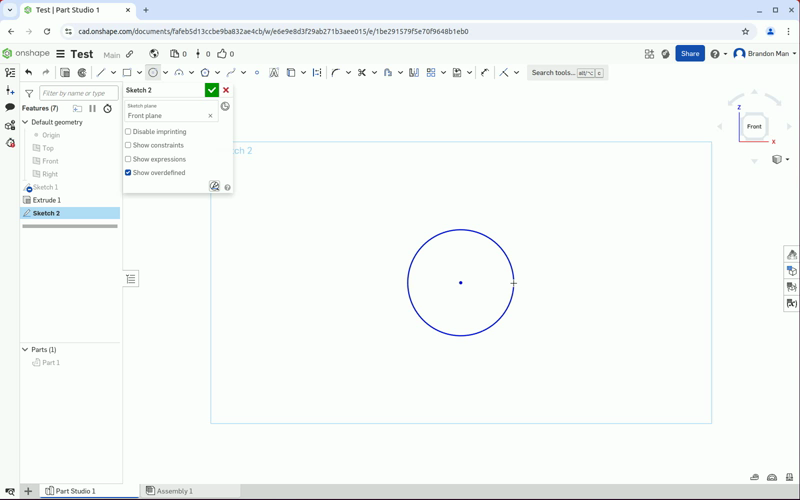
key_down(shift)
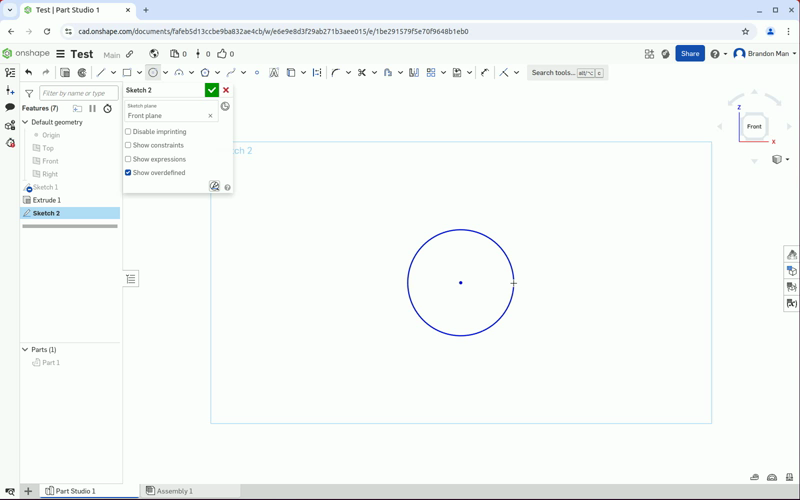
mouse_move(413, 282)
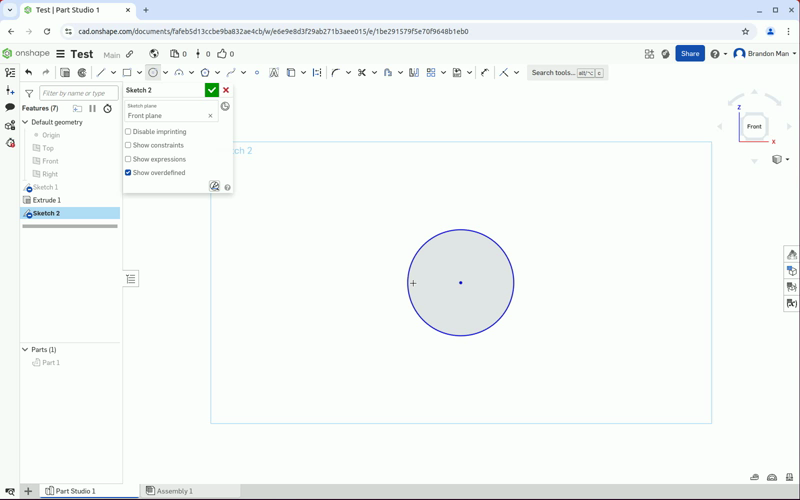
click(413, 282)
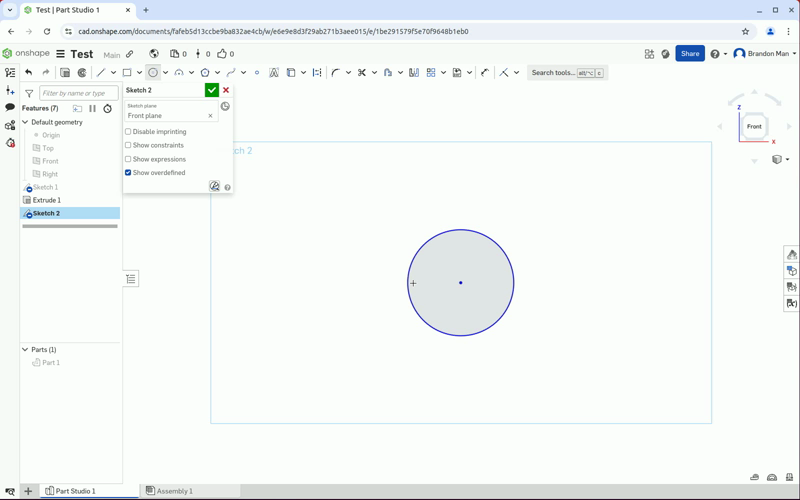
key_up(shift)
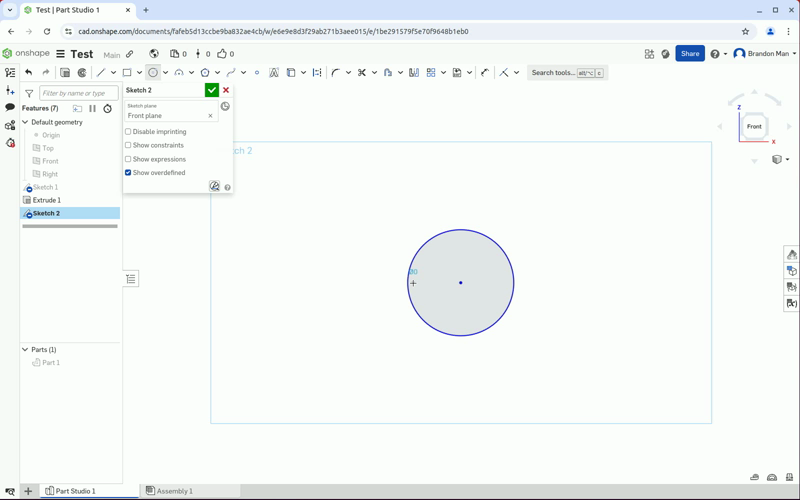
mouse_move(418, 282)
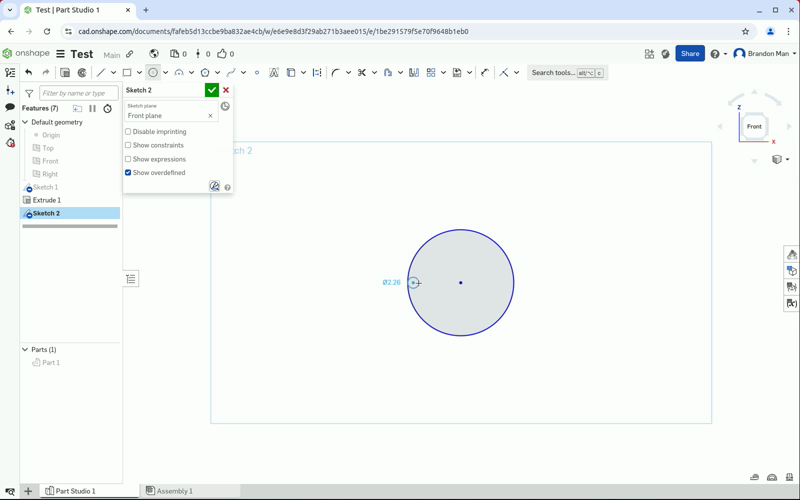
click(418, 282)
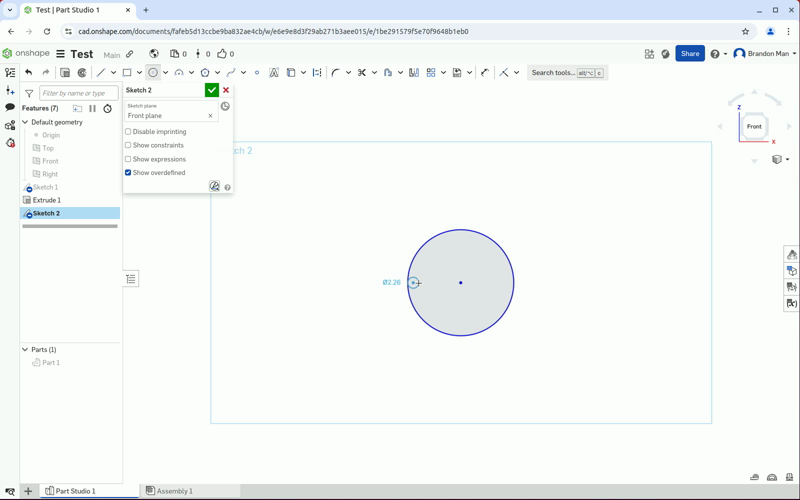
key(esc)
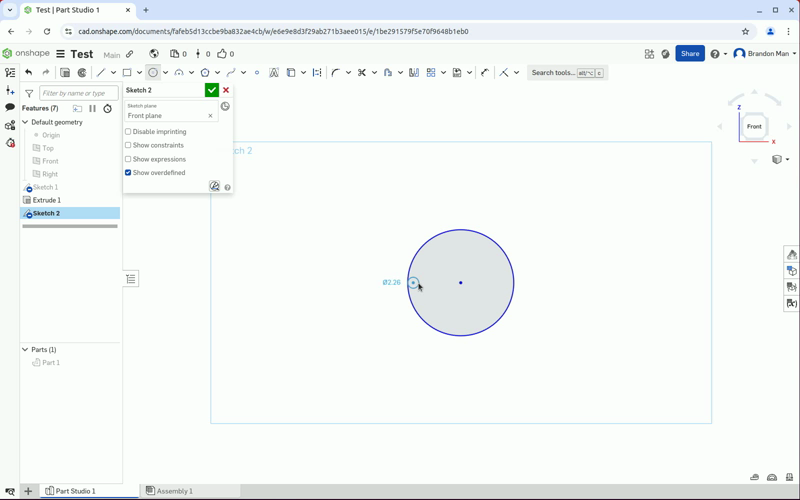
key(c)
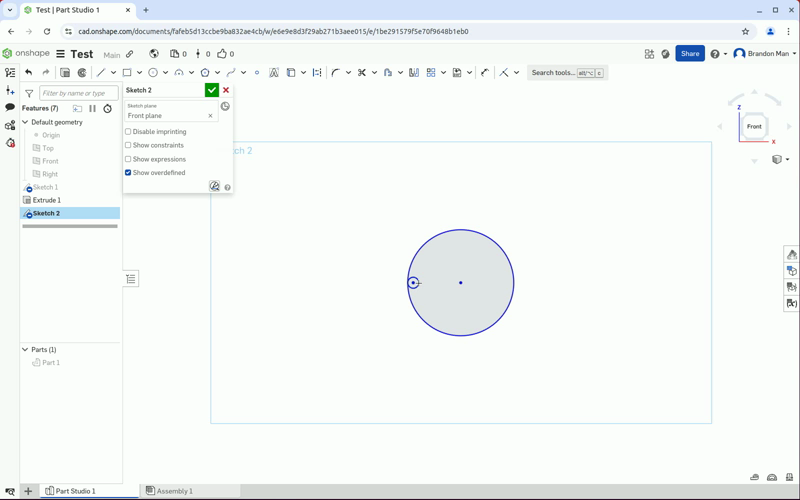
key_down(shift)
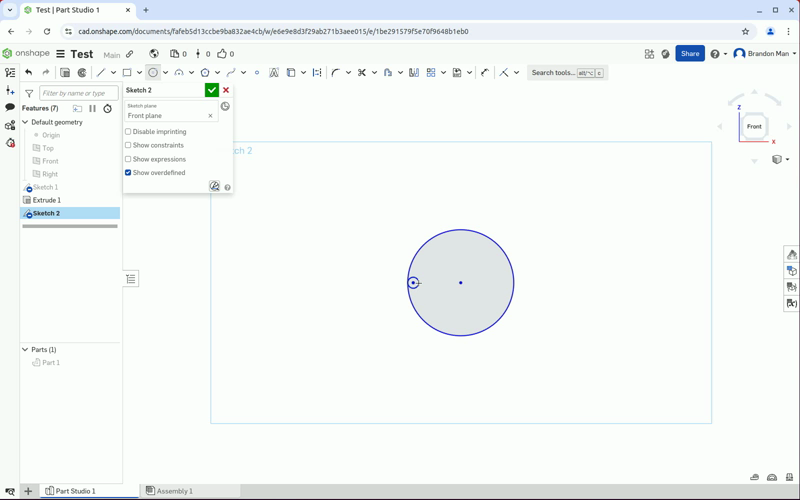
mouse_move(460, 282)
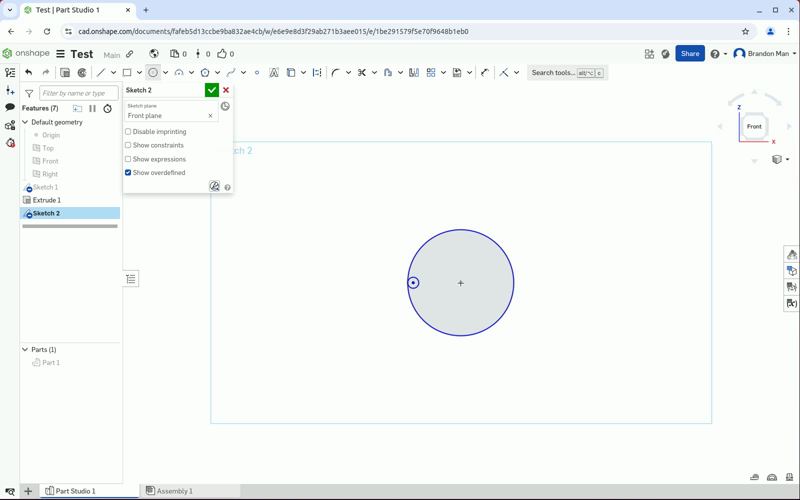
click(460, 282)
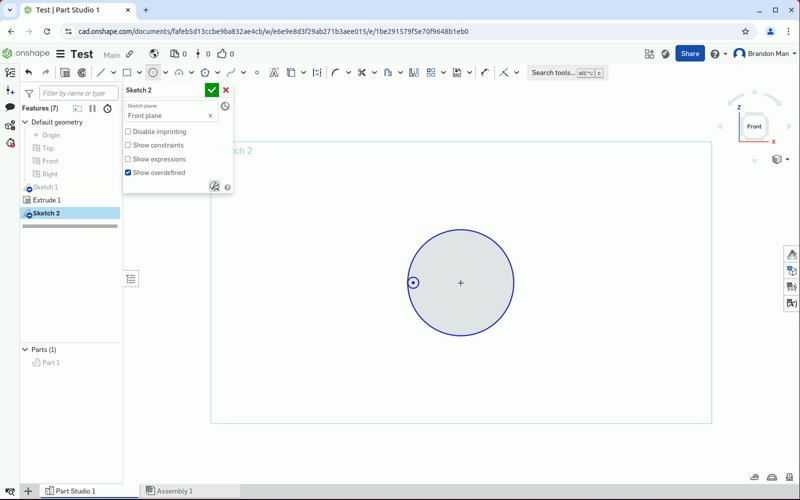
key_up(shift)
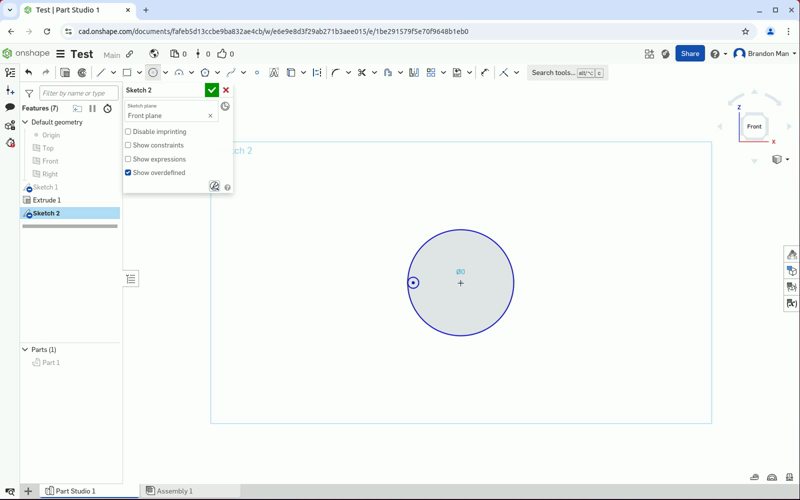
mouse_move(481, 282)
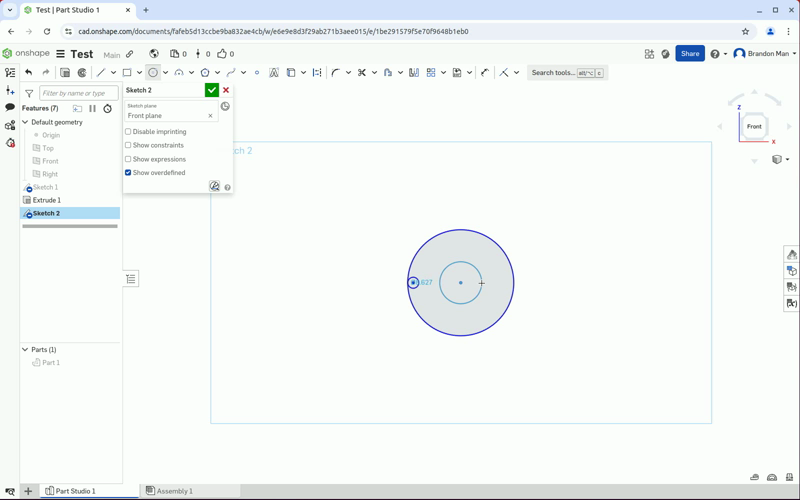
click(481, 282)
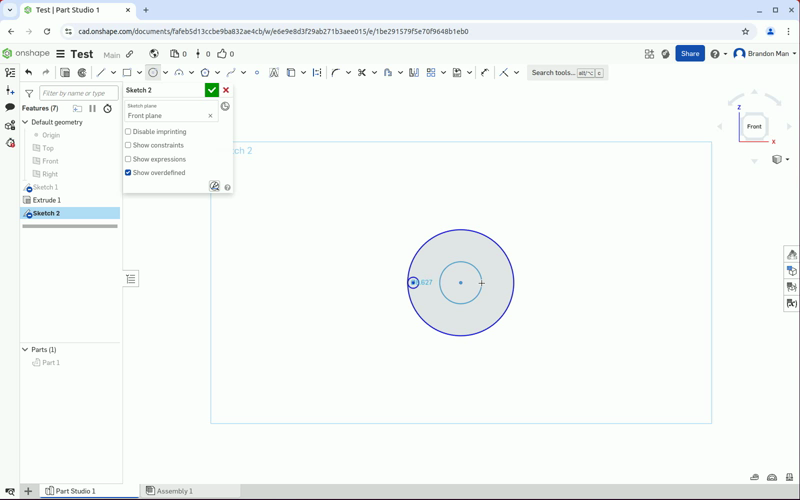
key(esc)
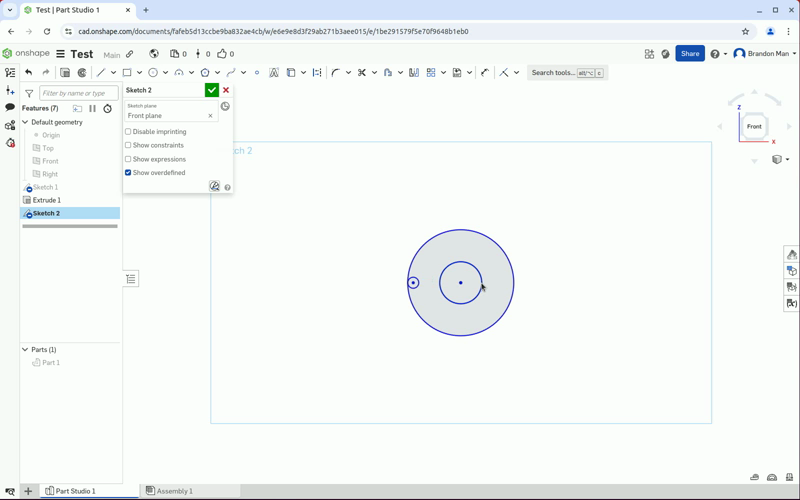
key(c)
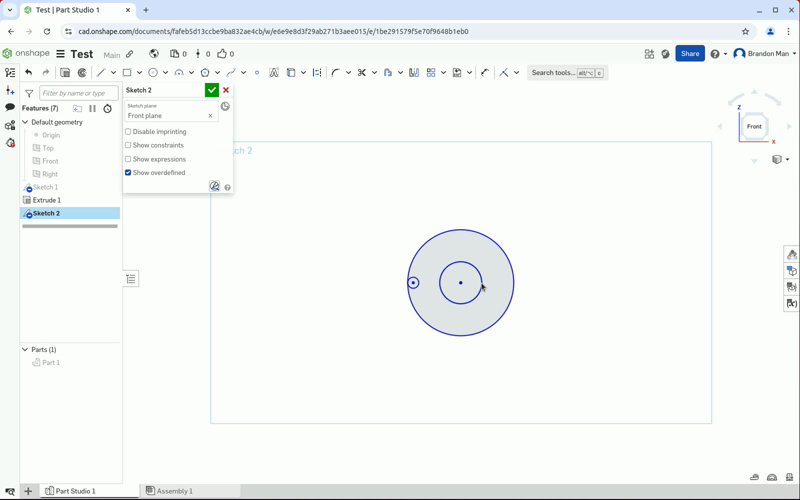
key_down(shift)
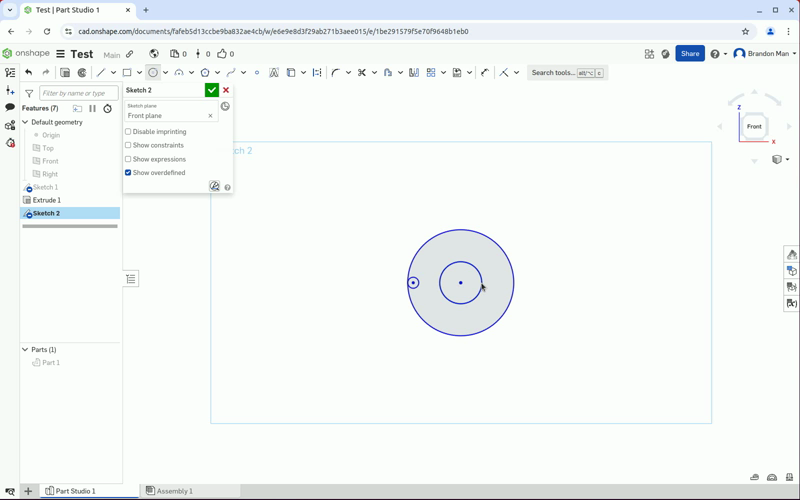
mouse_move(460, 330)
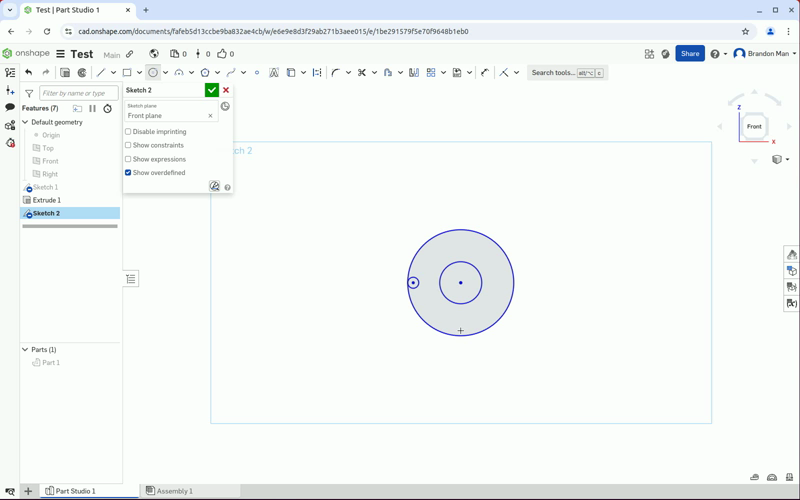
click(460, 330)
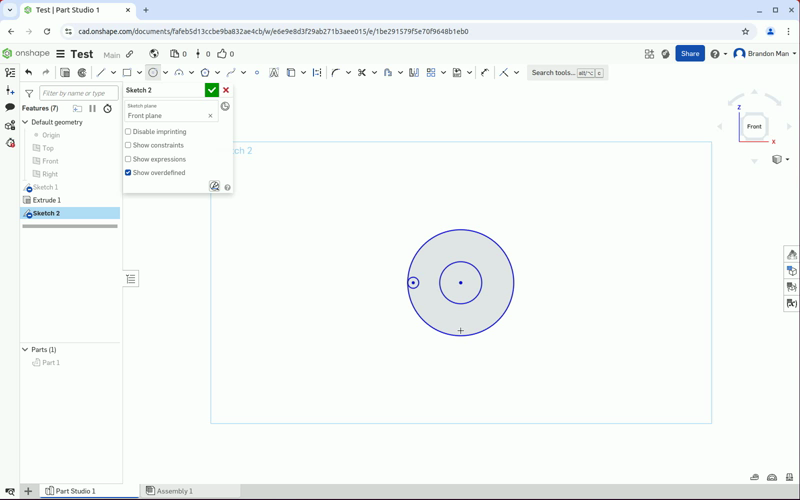
key_up(shift)
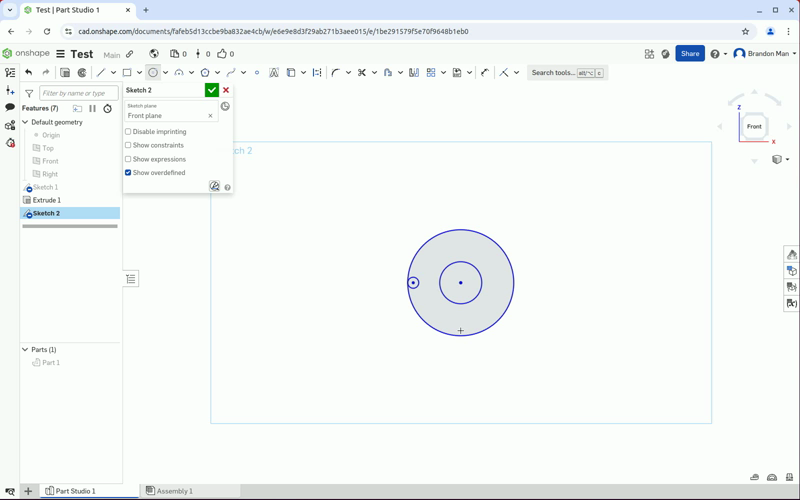
mouse_move(466, 330)
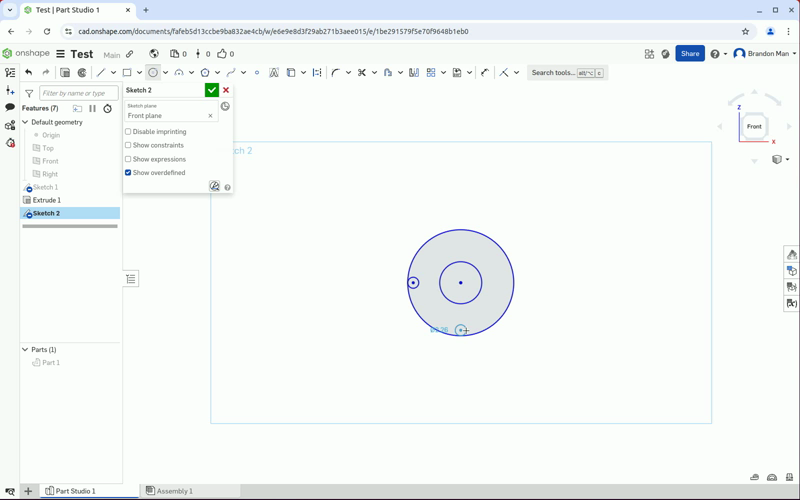
click(466, 330)
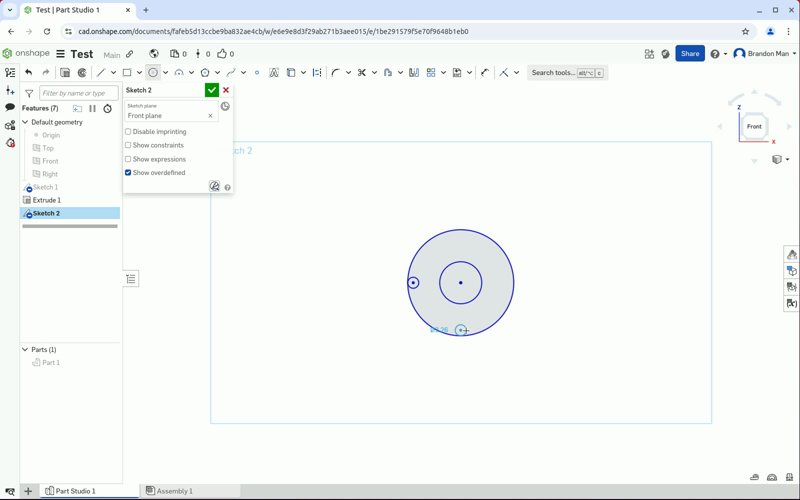
key(esc)
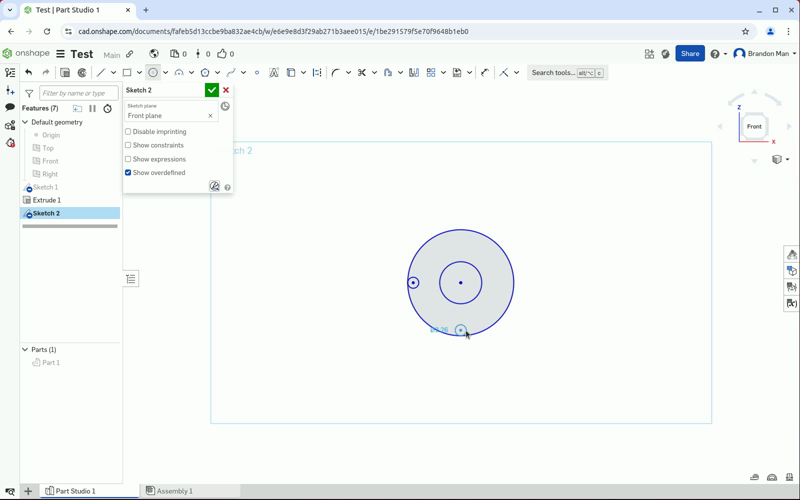
key(c)
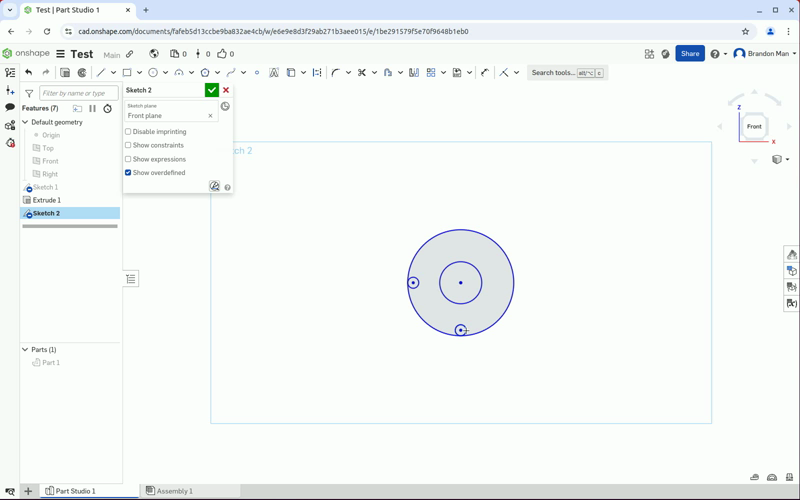
key_down(shift)
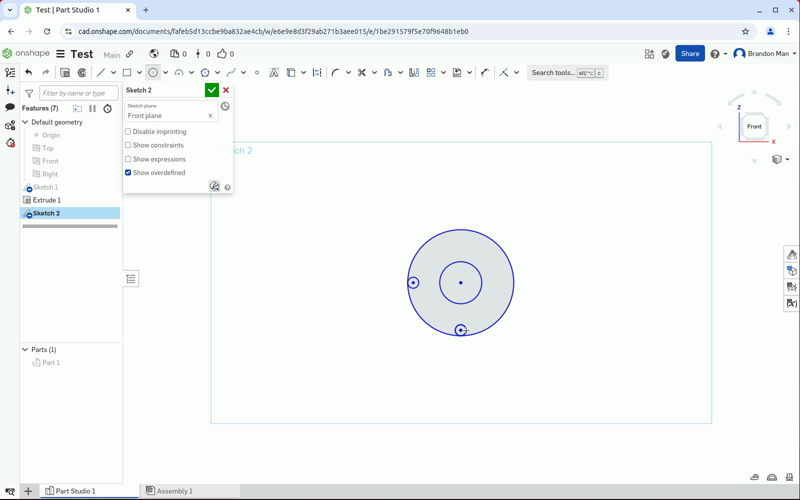
mouse_move(460, 235)
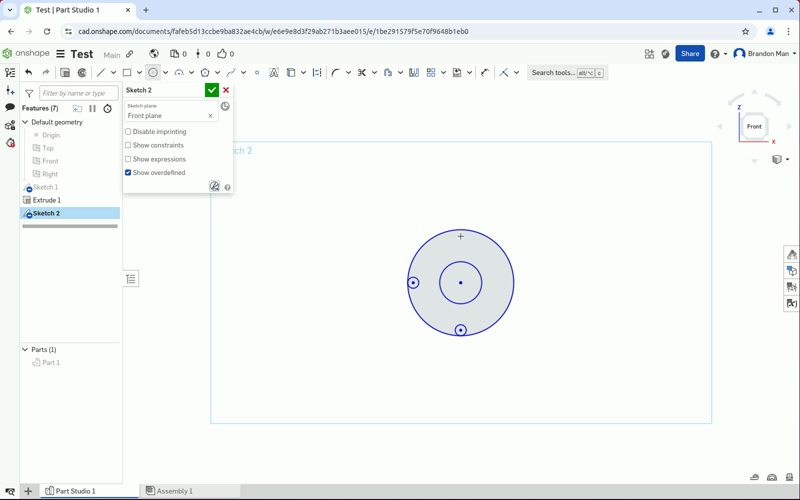
click(460, 235)
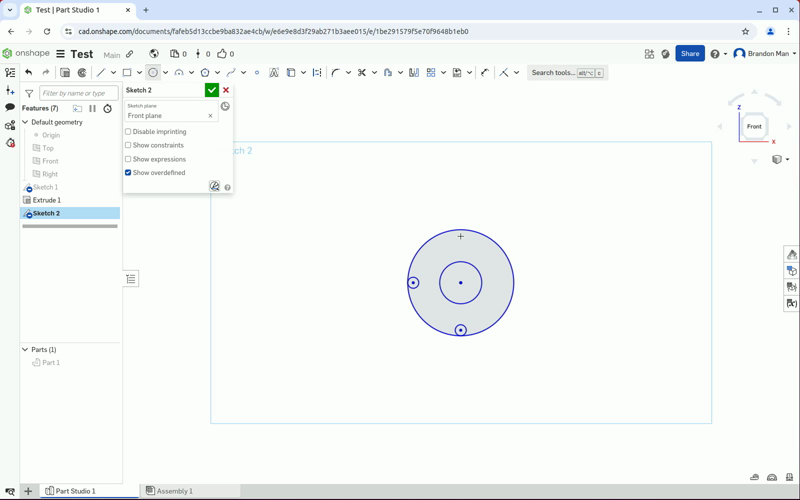
key_up(shift)
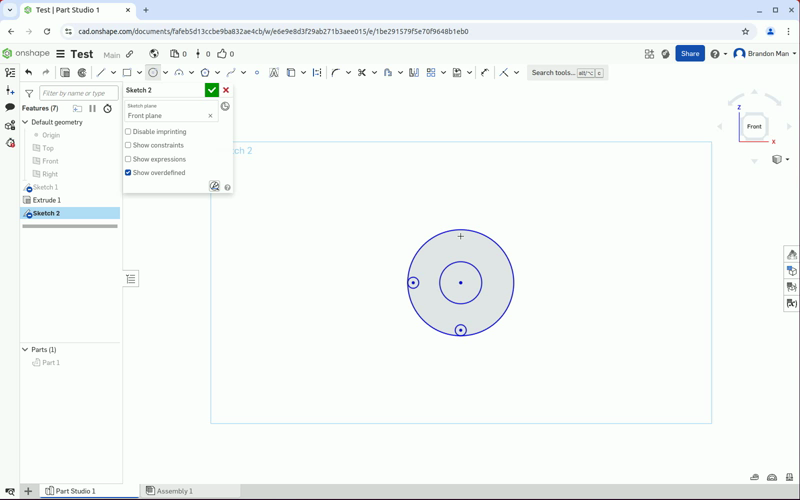
mouse_move(466, 235)
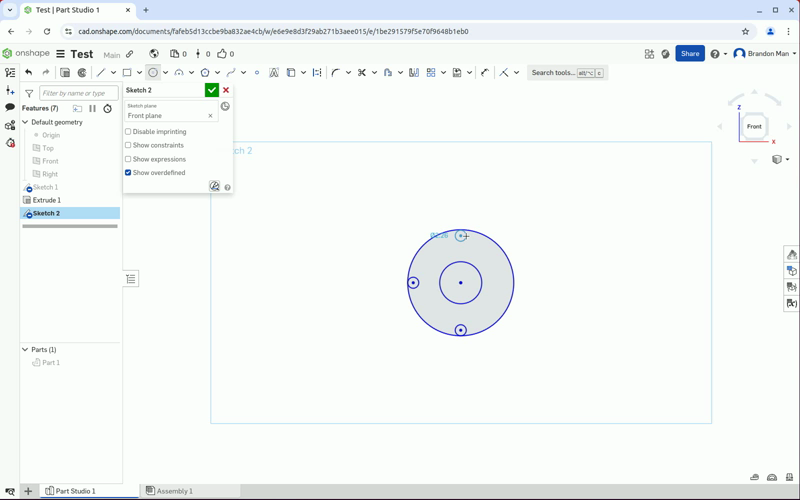
click(466, 235)
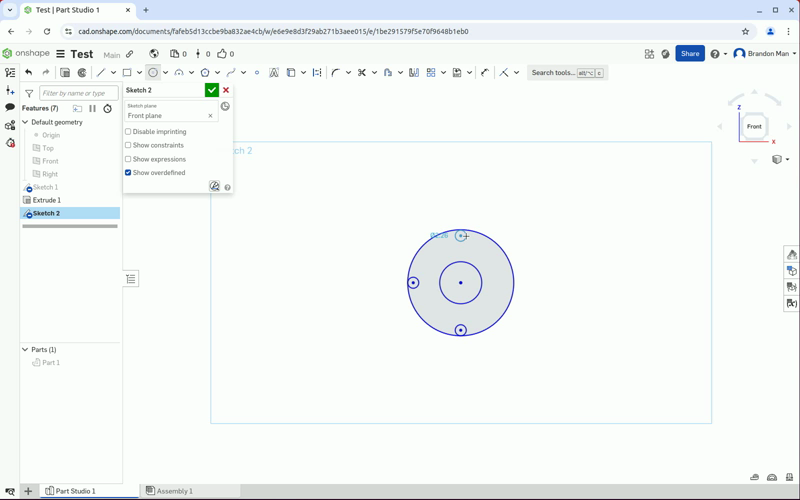
key(esc)
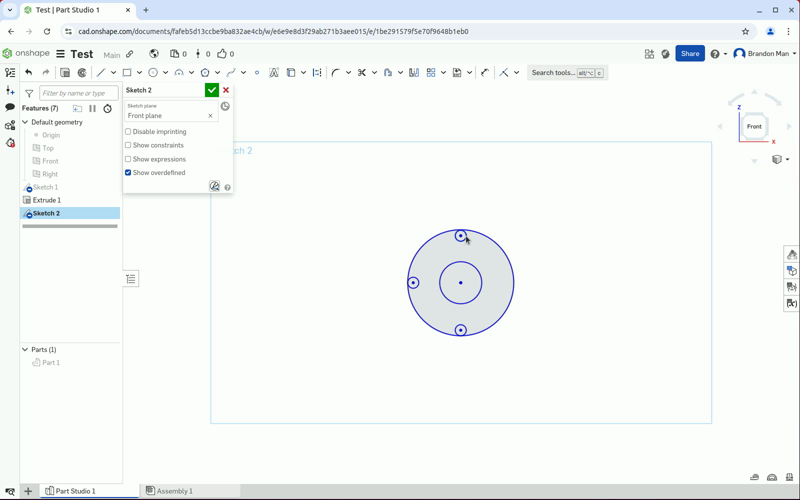
key(c)
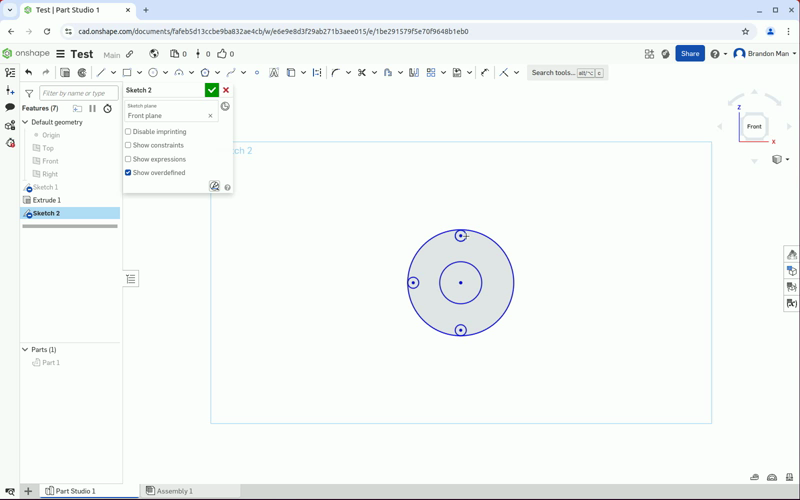
key_down(shift)
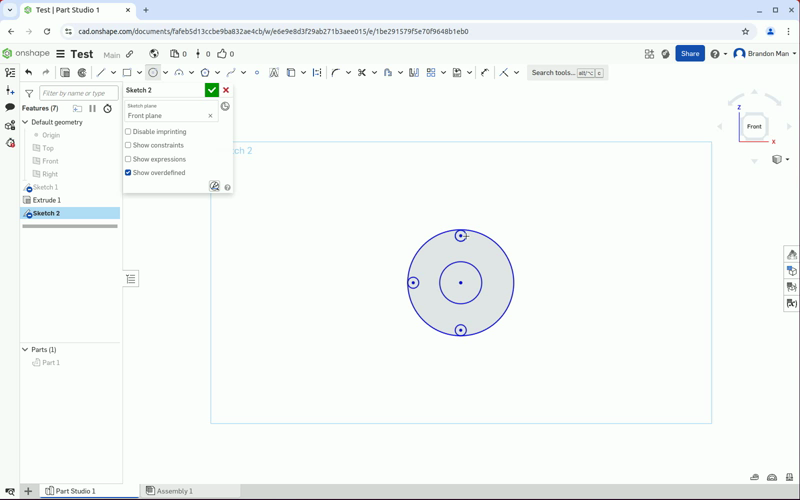
mouse_move(507, 282)
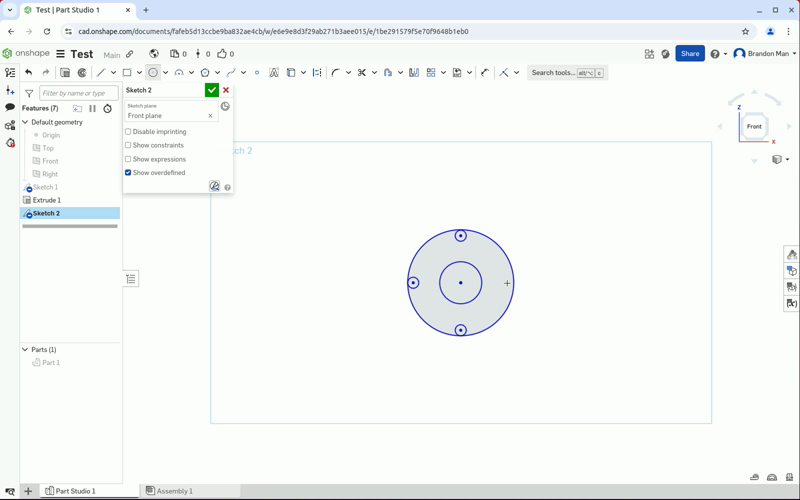
click(507, 282)
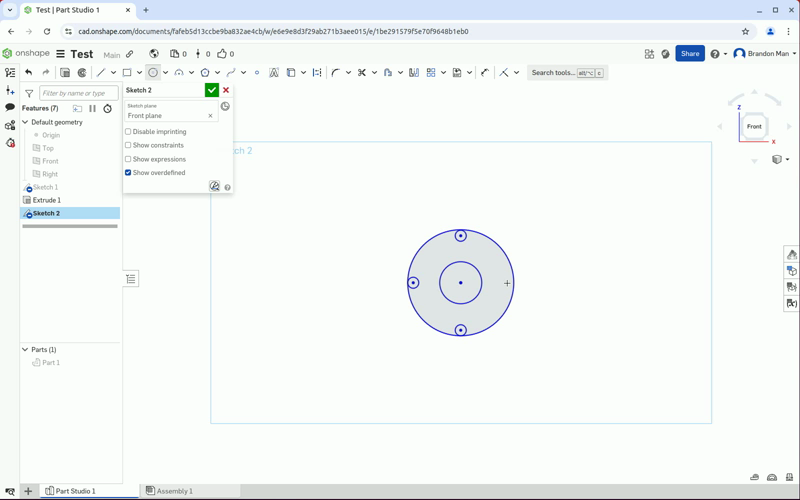
key_up(shift)
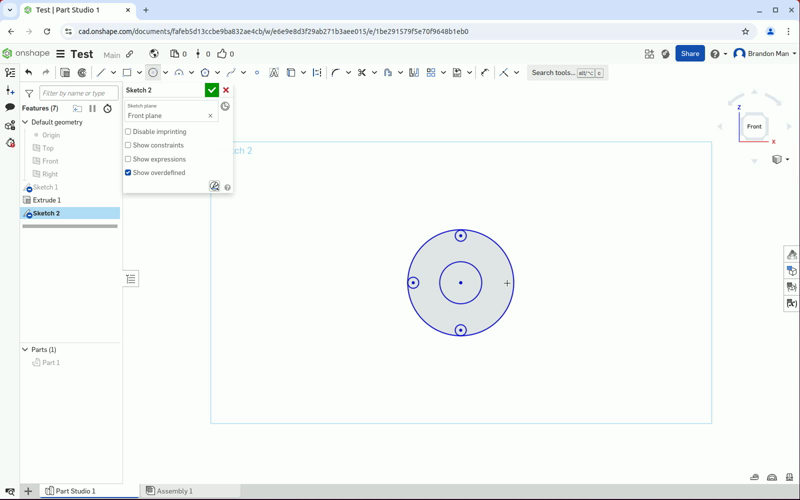
mouse_move(512, 282)
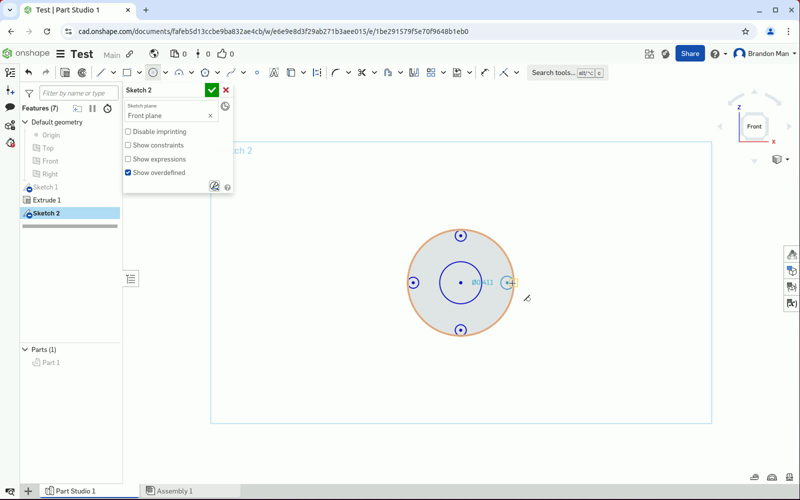
scroll(6)
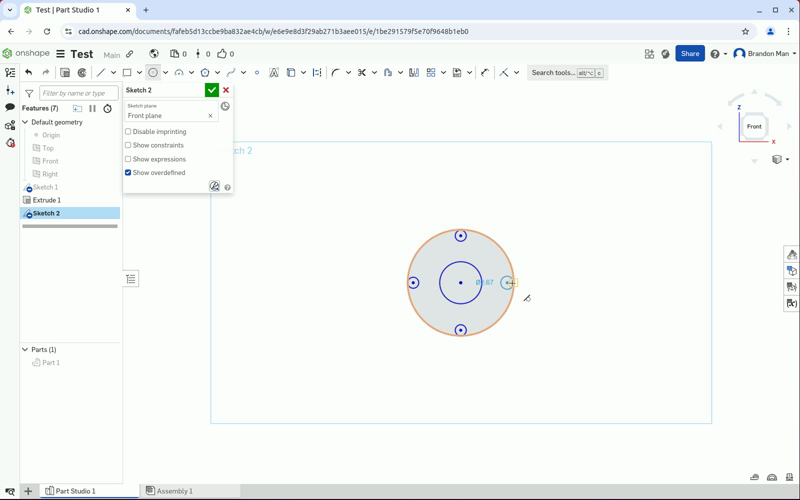
scroll(6)
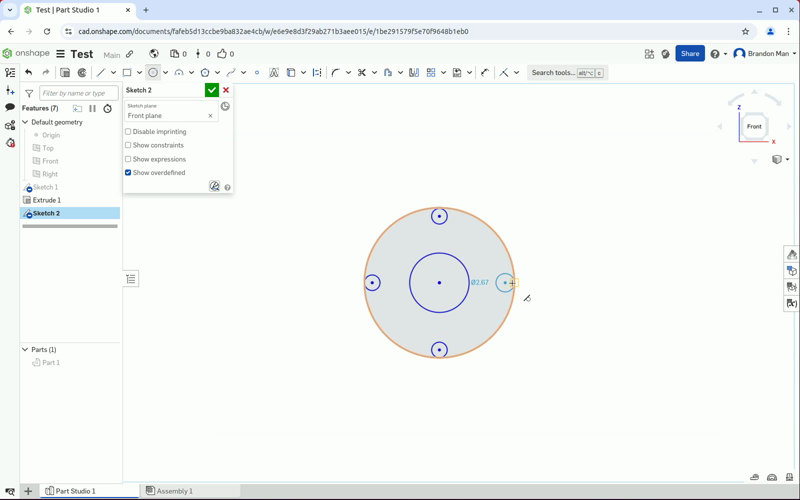
scroll(6)
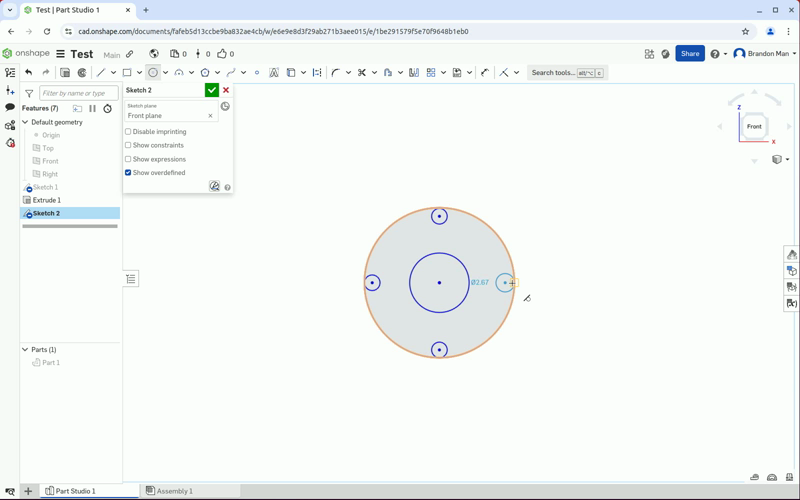
scroll(6)
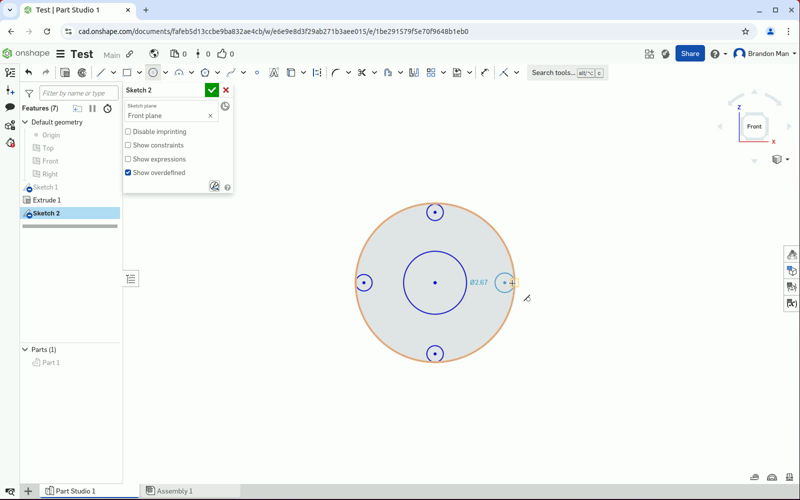
scroll(6)
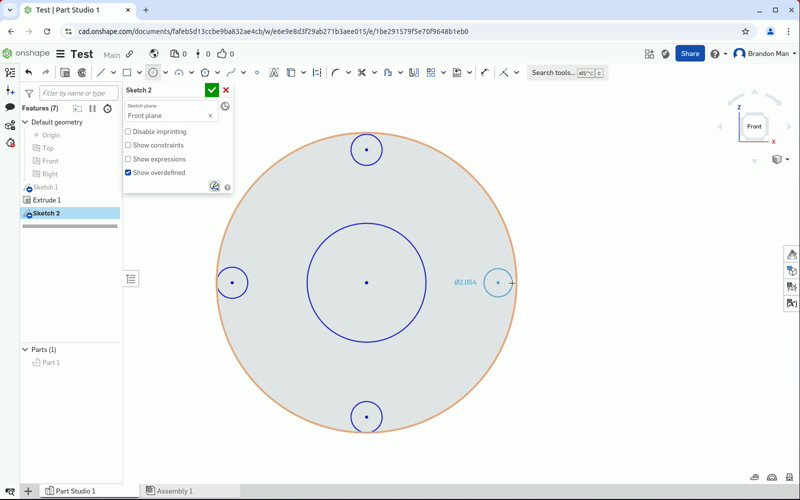
scroll(6)
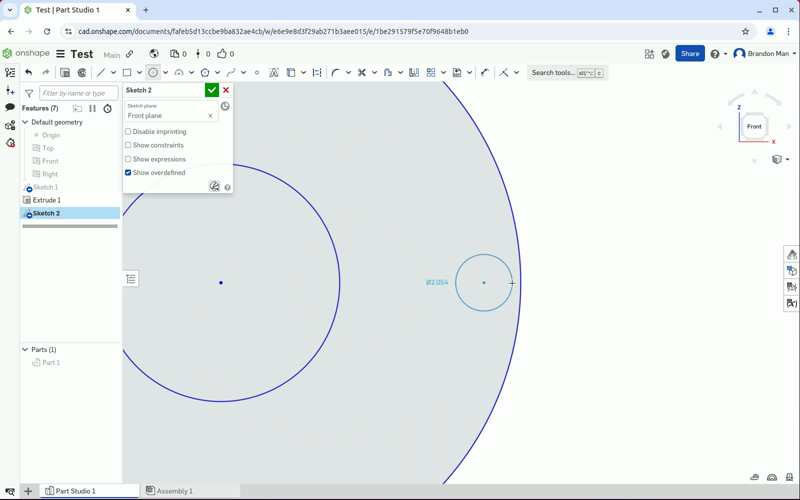
scroll(6)
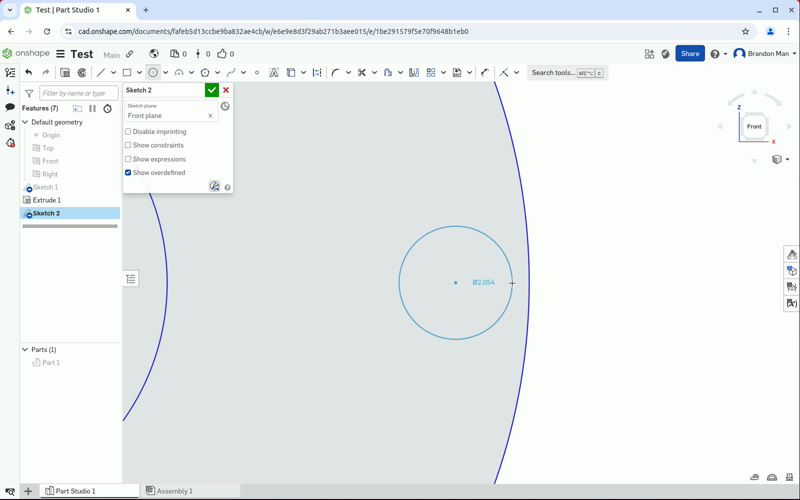
click(512, 282)
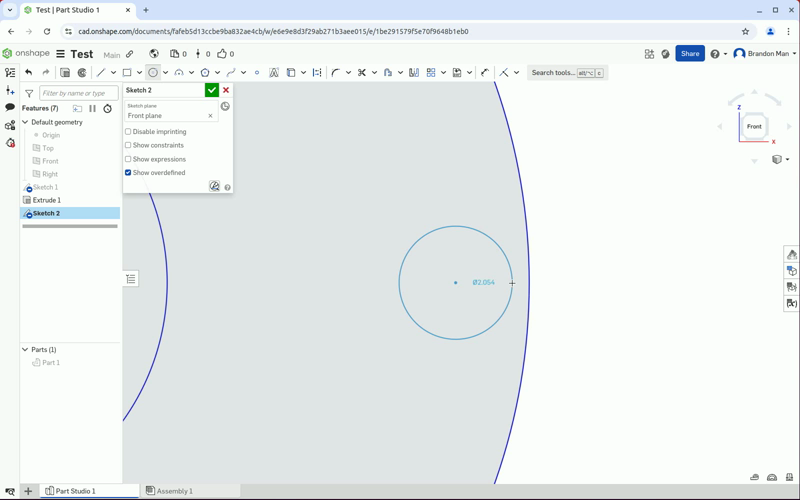
scroll(-6)
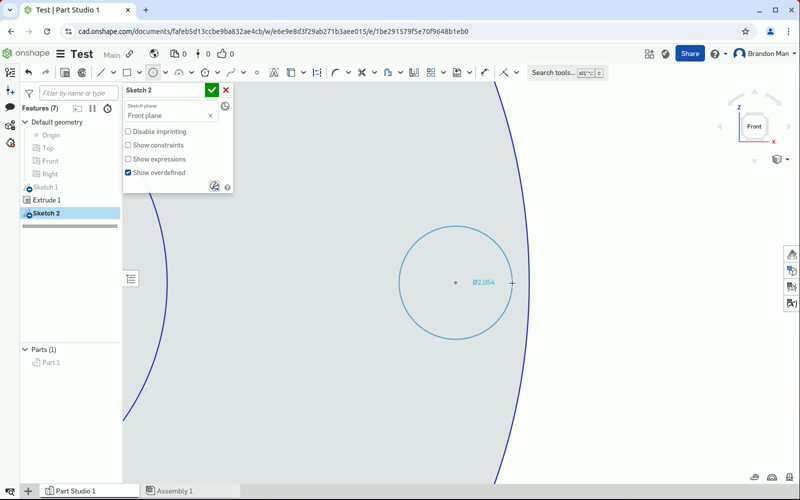
scroll(-6)
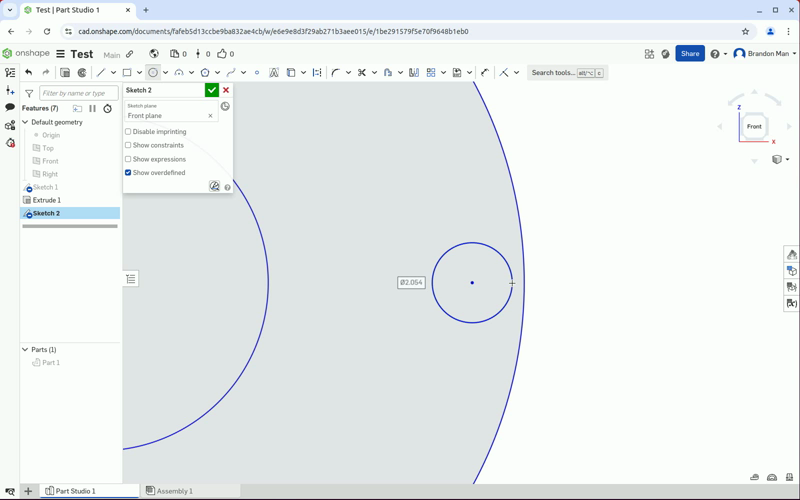
scroll(-6)
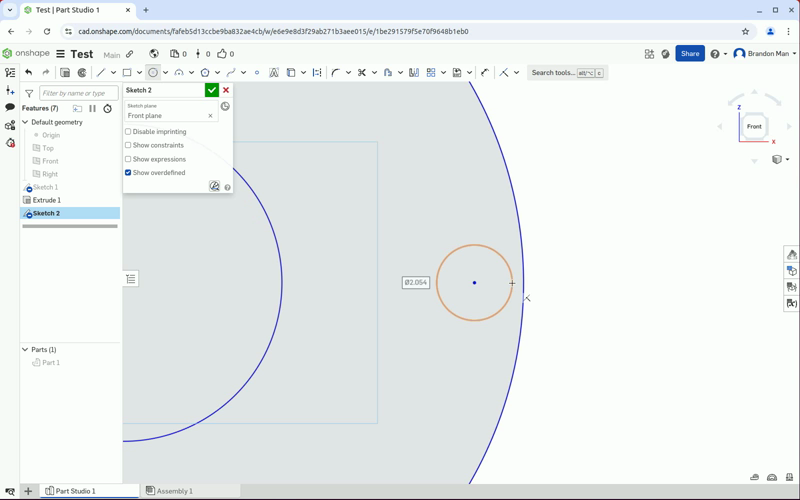
scroll(-6)
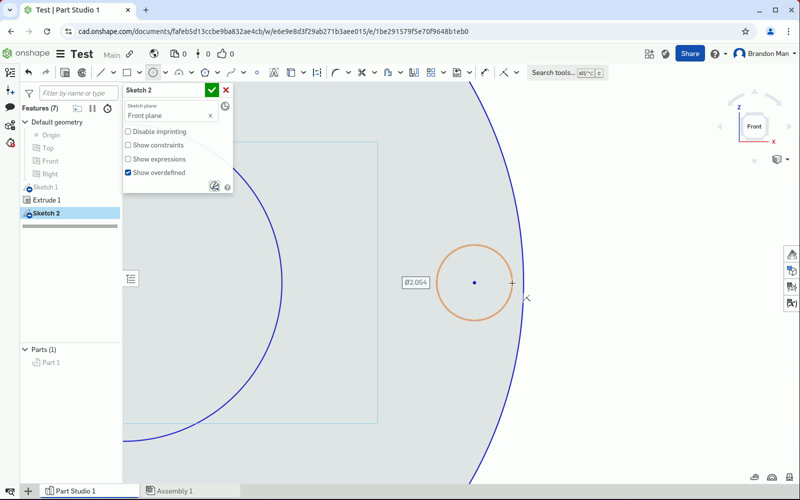
scroll(-6)
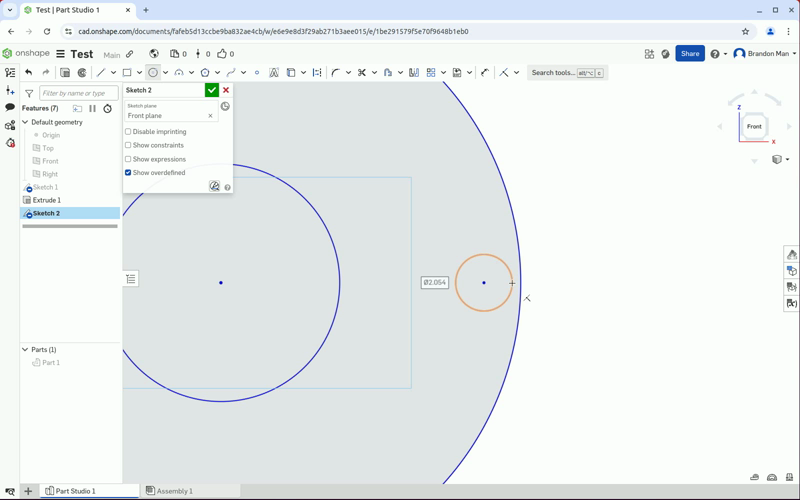
scroll(-6)
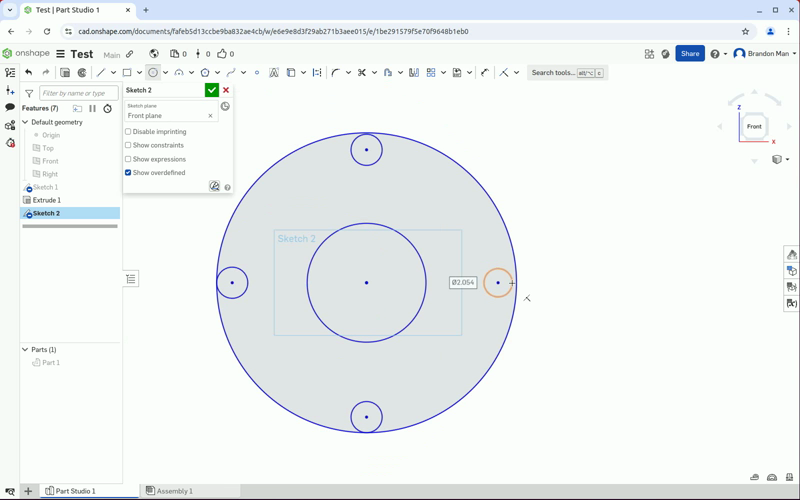
scroll(-6)
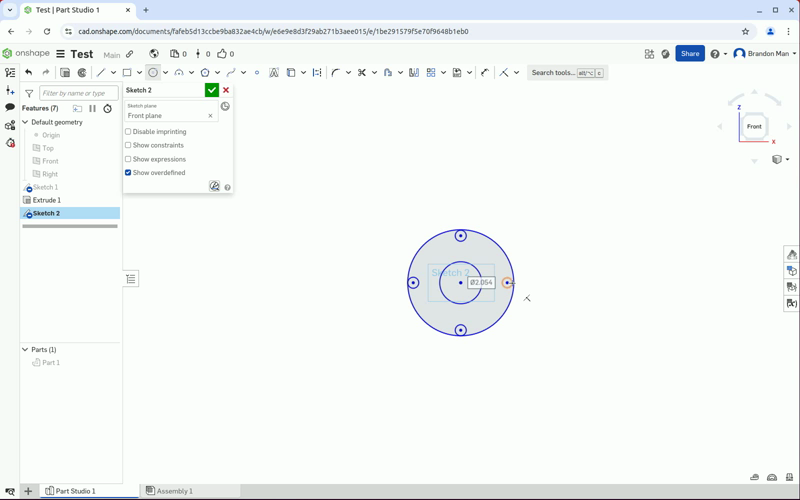
key(esc)
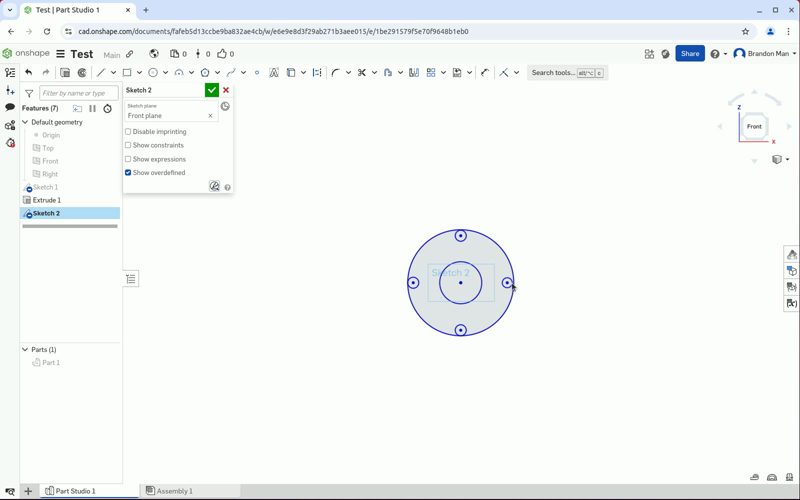
mouse_move(478, 251)
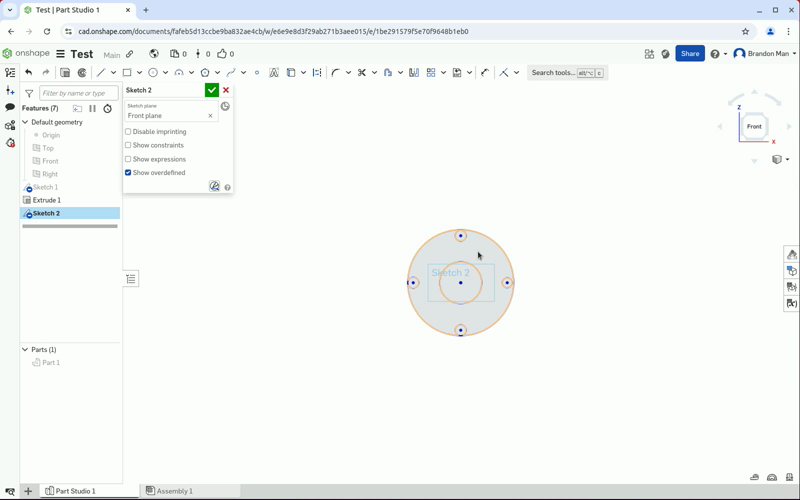
click(478, 251)
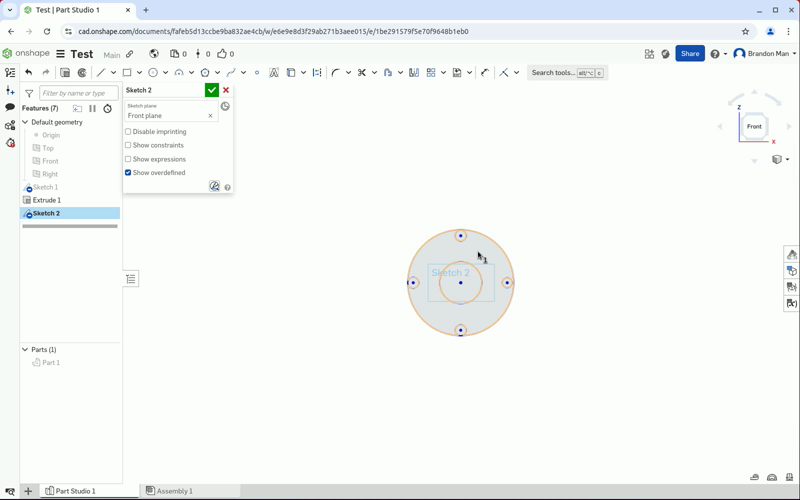
mouse_move(73, 352)
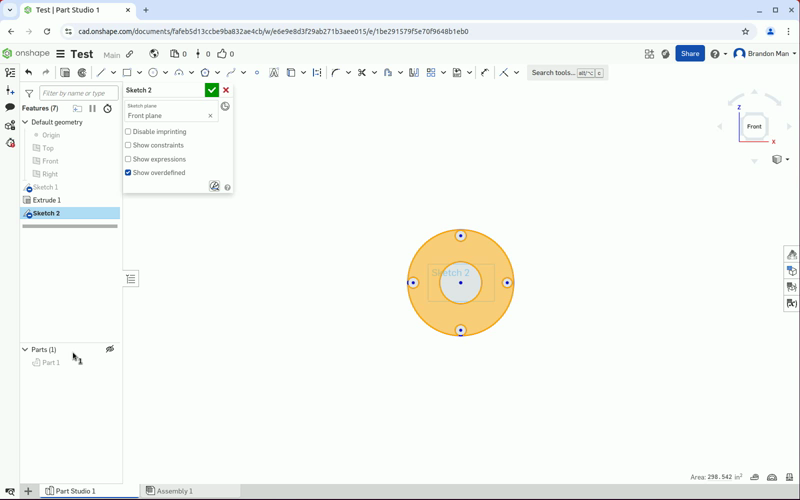
key(shift+y)
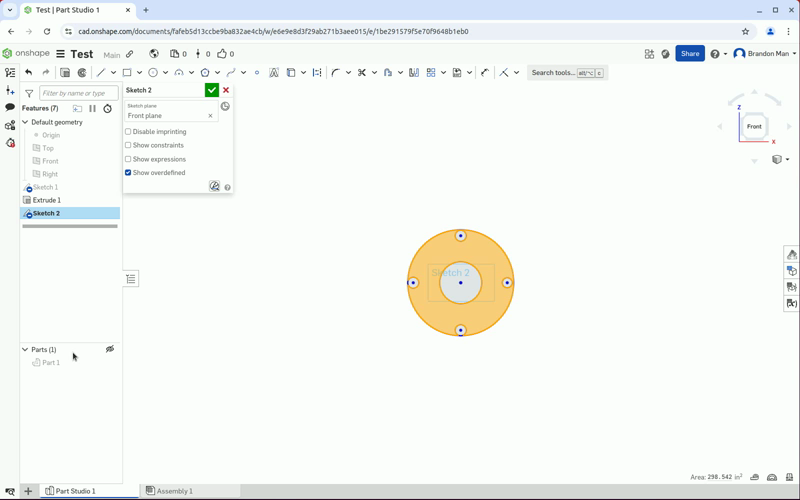
key(shift+e)
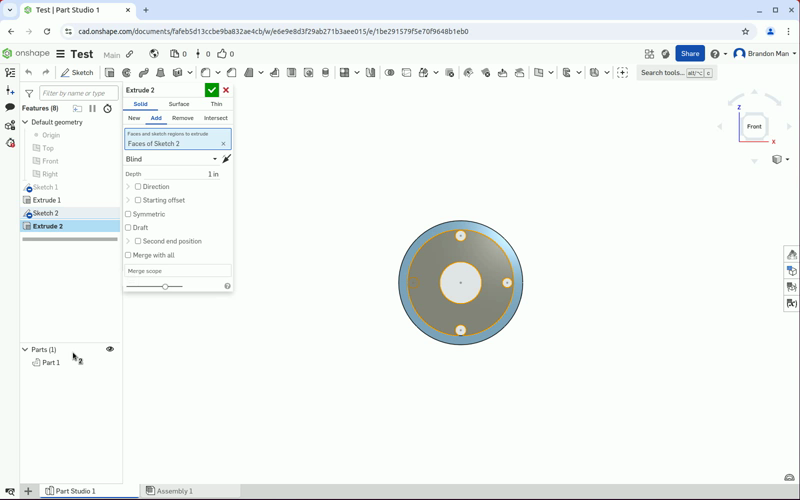
mouse_move(143, 106)
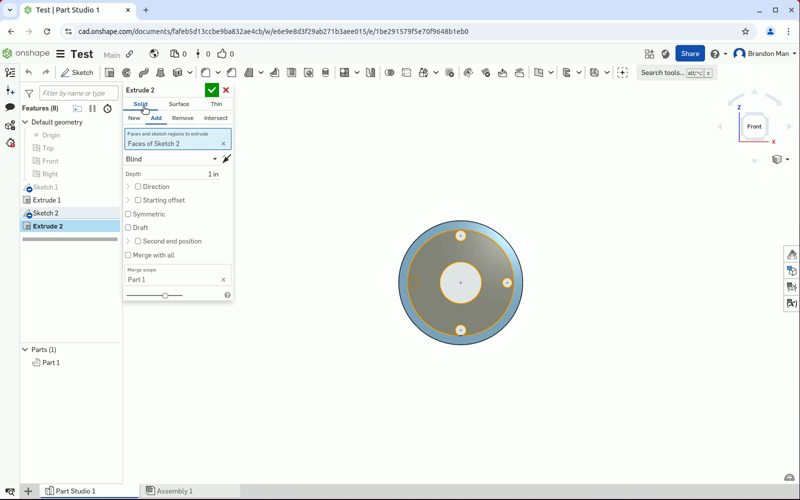
click(143, 106)
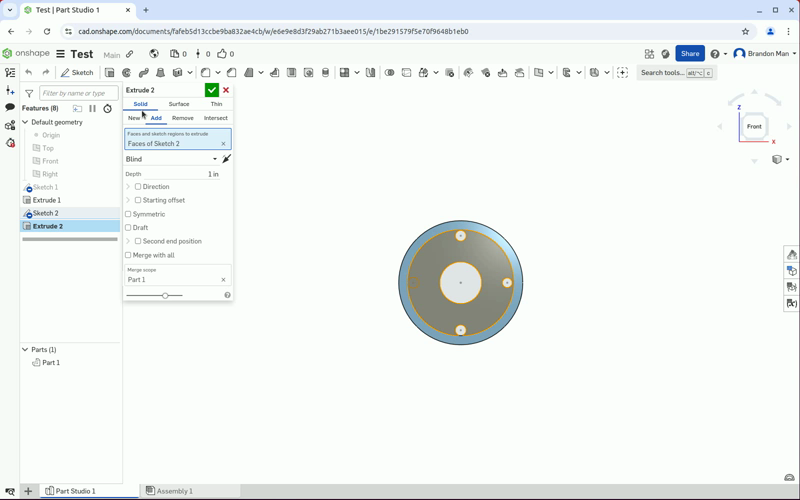
mouse_move(137, 120)
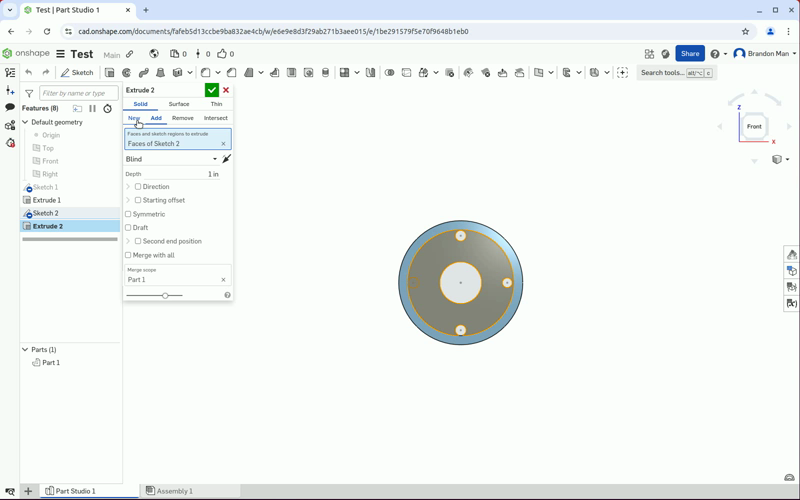
click(137, 120)
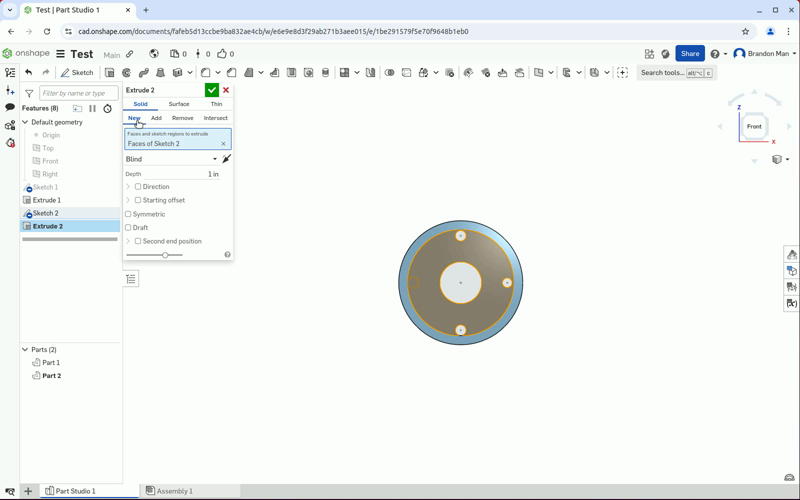
key(tab, 4)
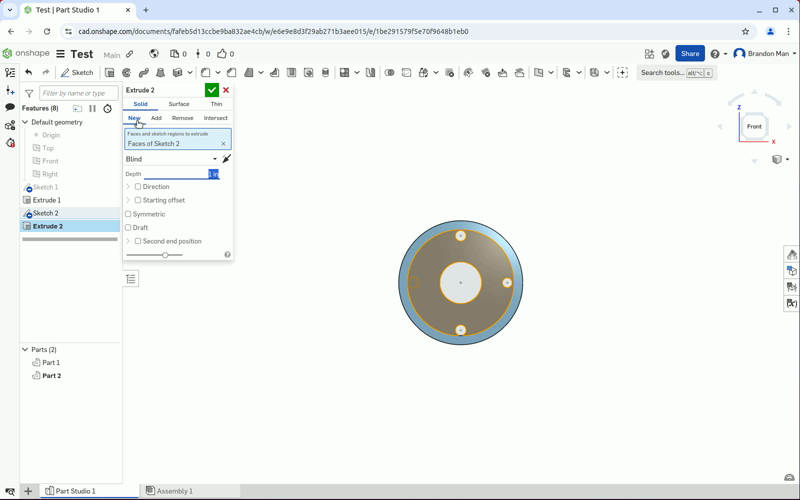
text(1.685)
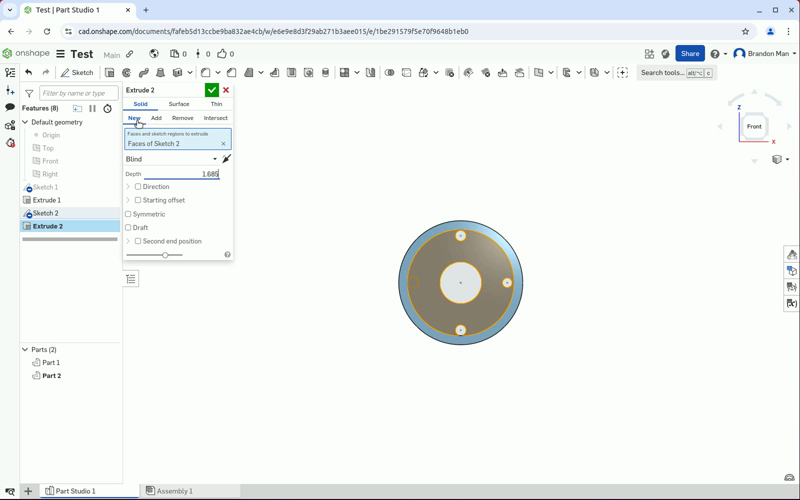
key(enter)
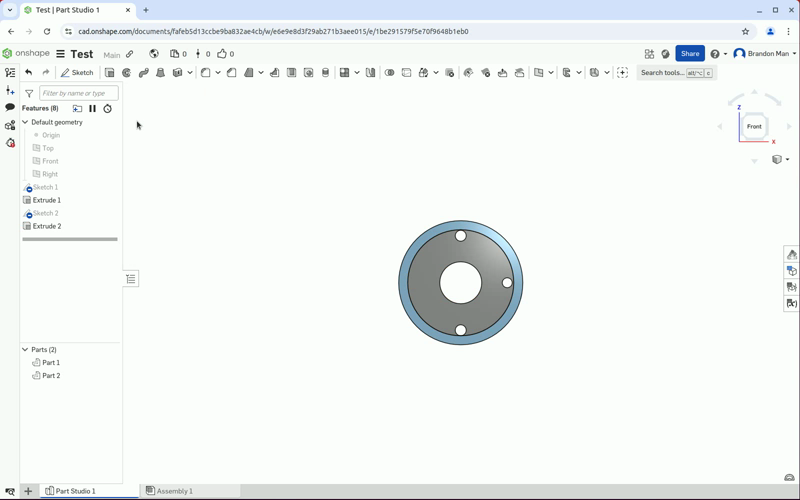
key(shift+h)
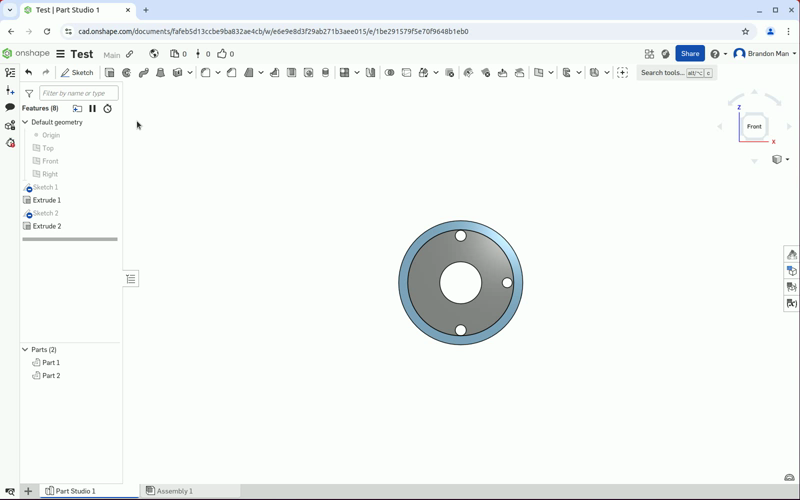
key(shift+h)
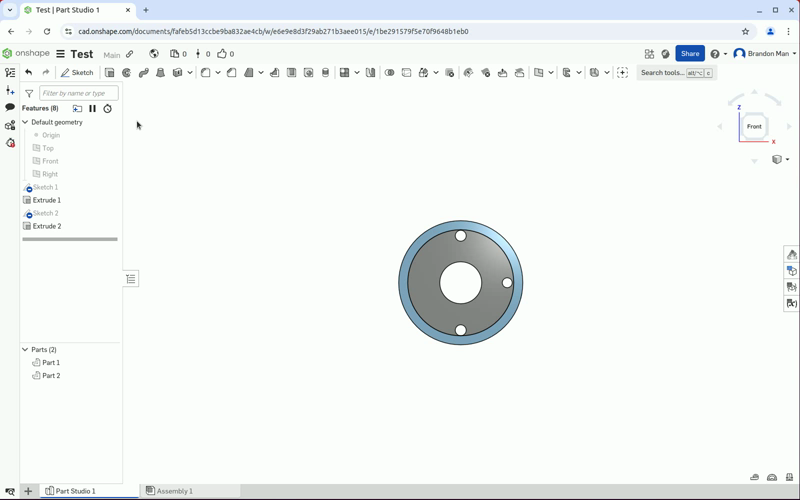
mouse_move(73, 189)
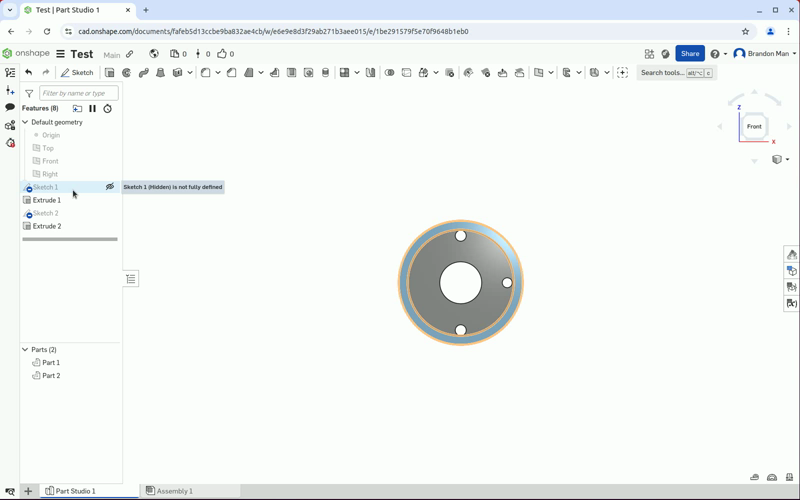
click(73, 189)
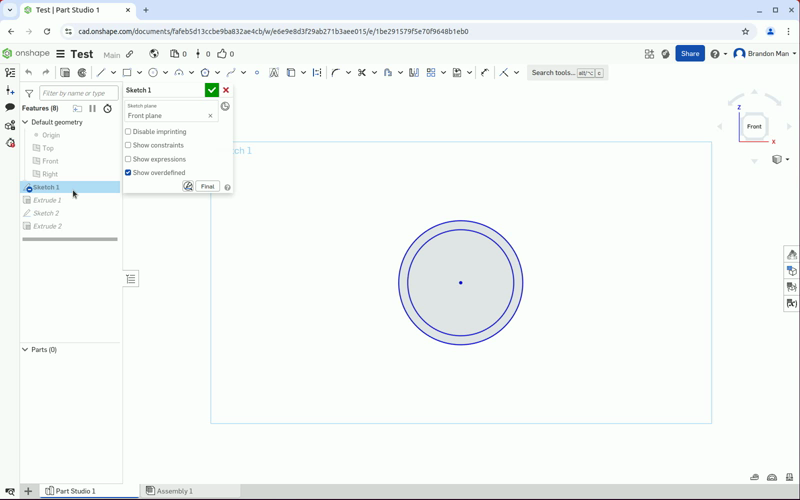
mouse_move(229, 92)
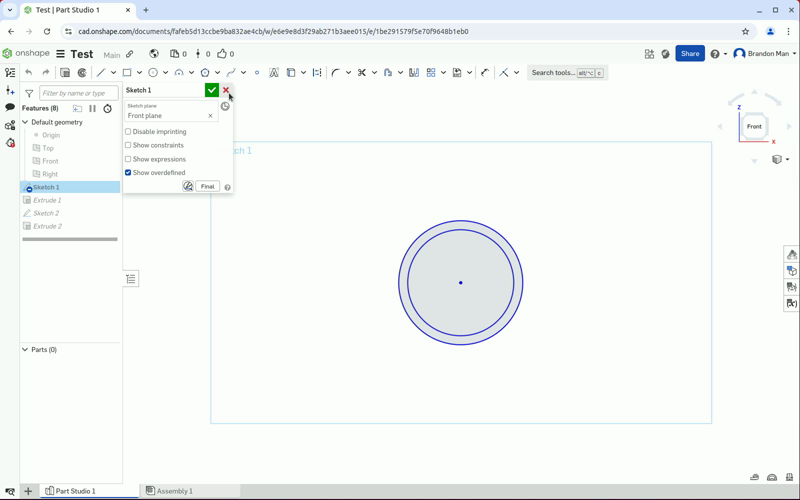
click(229, 92)
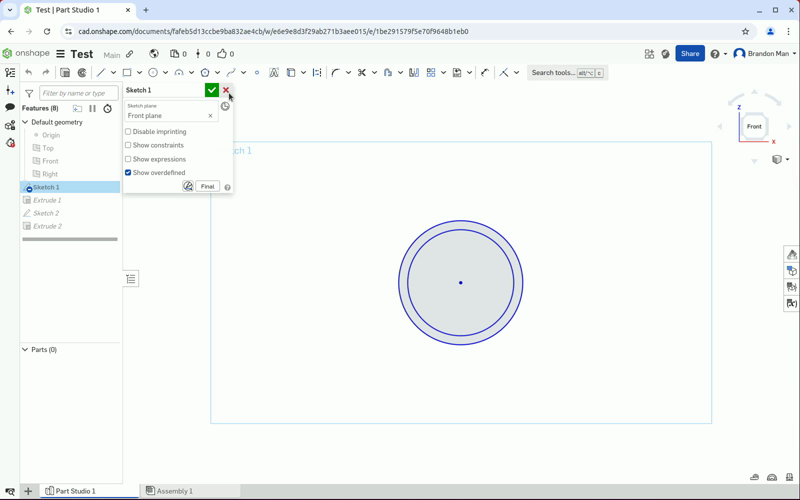
key(shift+s)
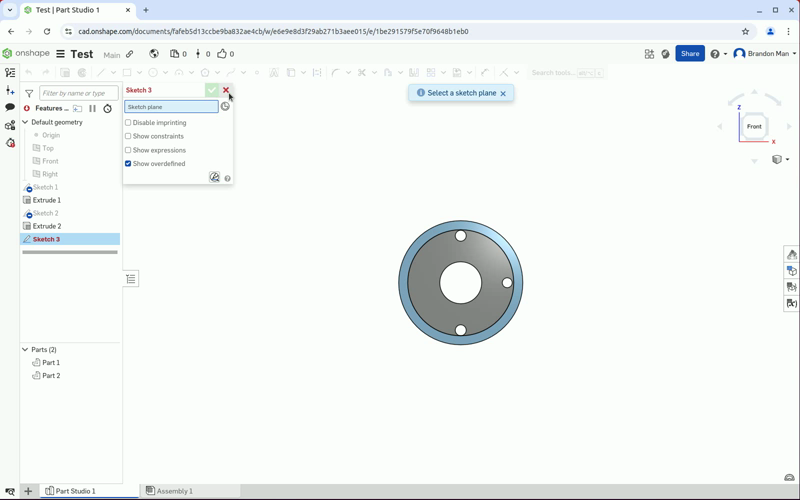
mouse_move(73, 163)
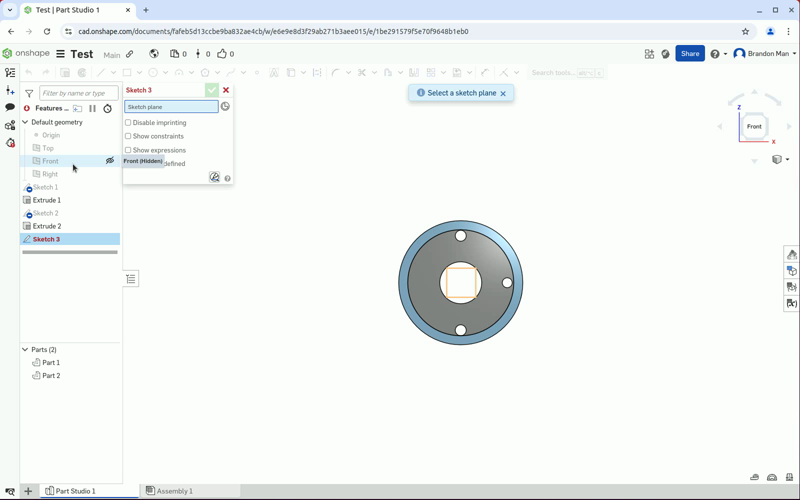
click(73, 163)
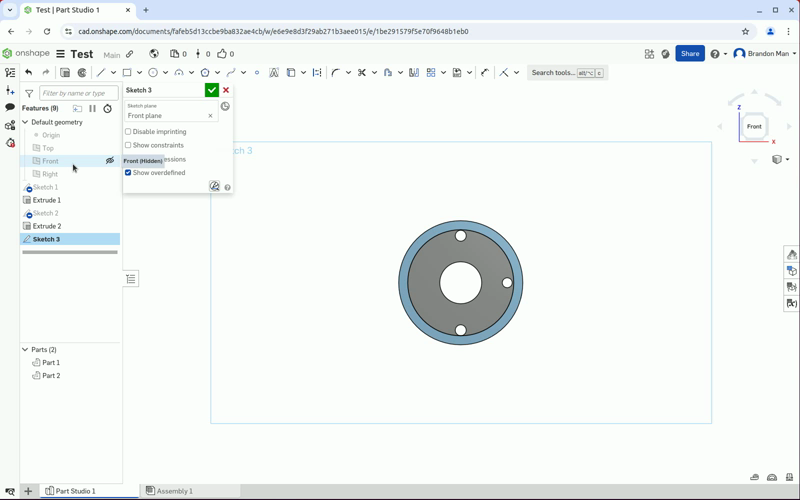
mouse_move(73, 352)
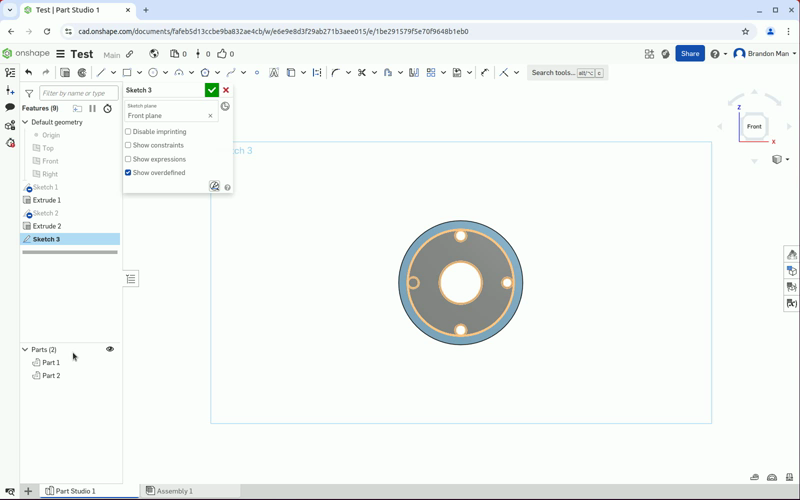
key(y)
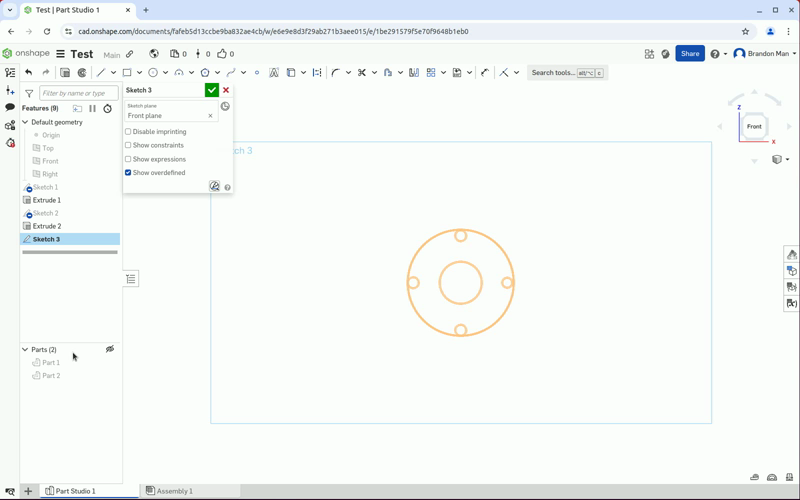
key(c)
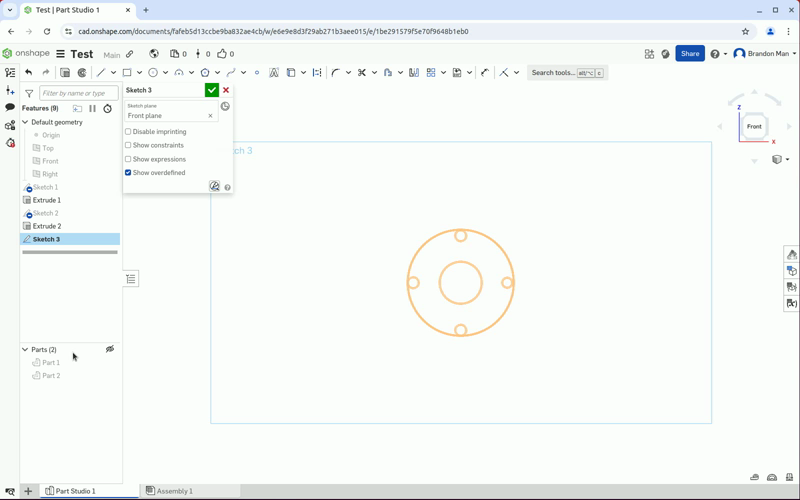
key_down(shift)
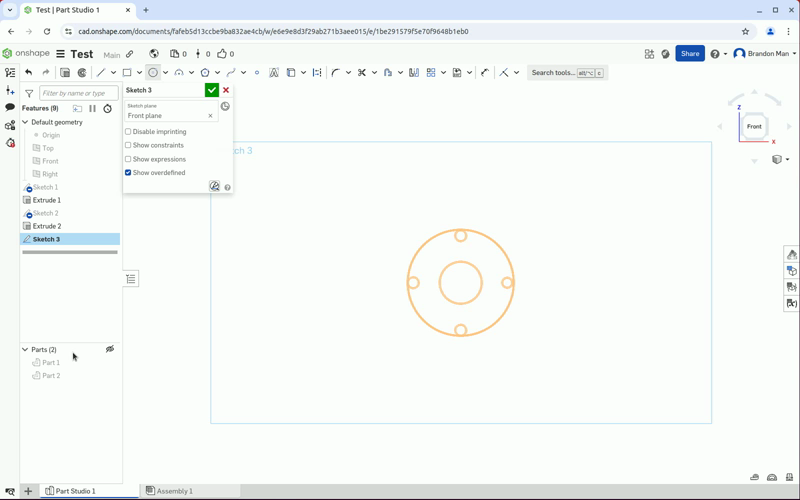
mouse_move(537, 218)
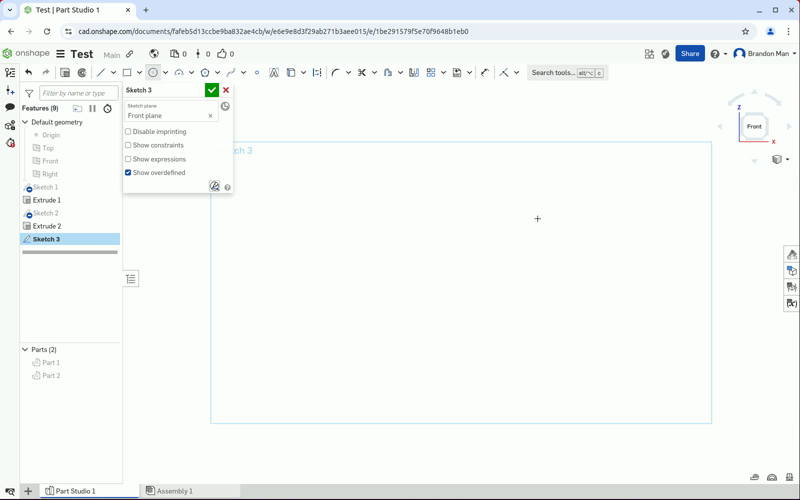
click(537, 218)
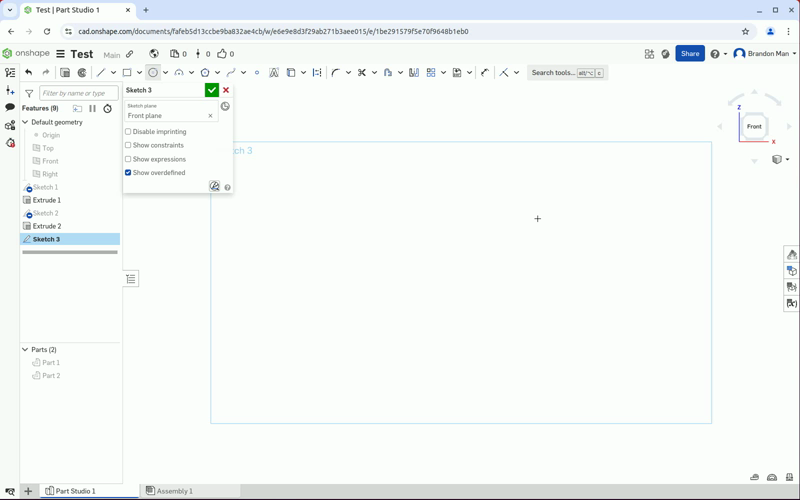
key_up(shift)
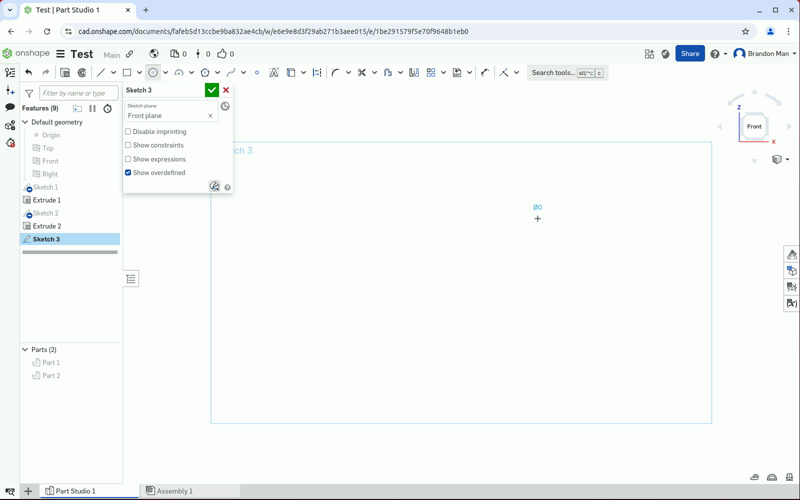
mouse_move(574, 218)
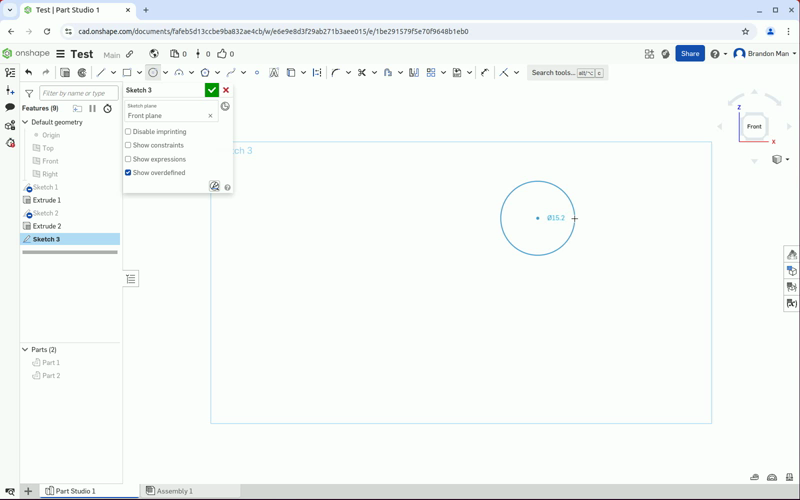
click(574, 218)
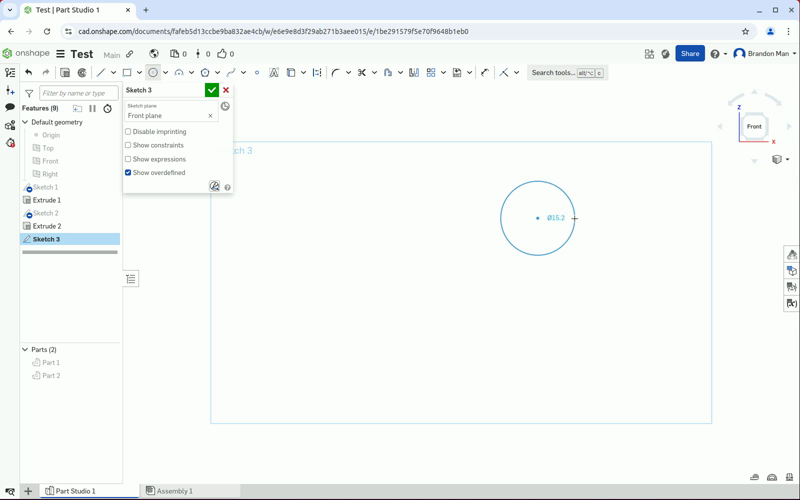
key(esc)
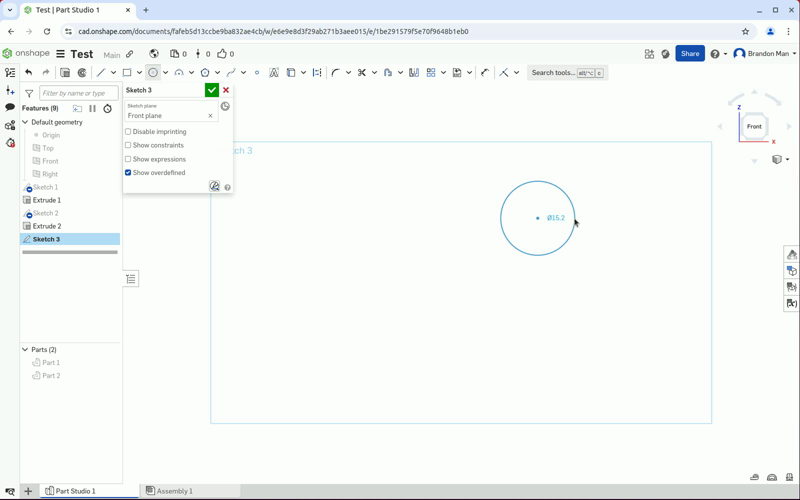
key(c)
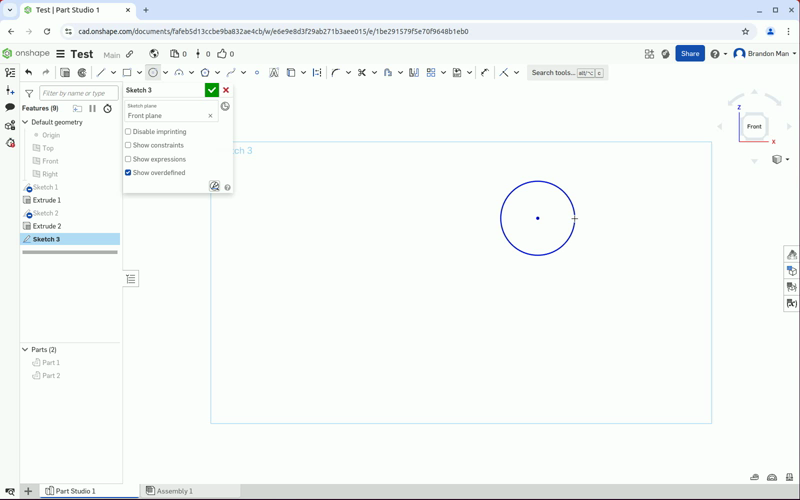
key_down(shift)
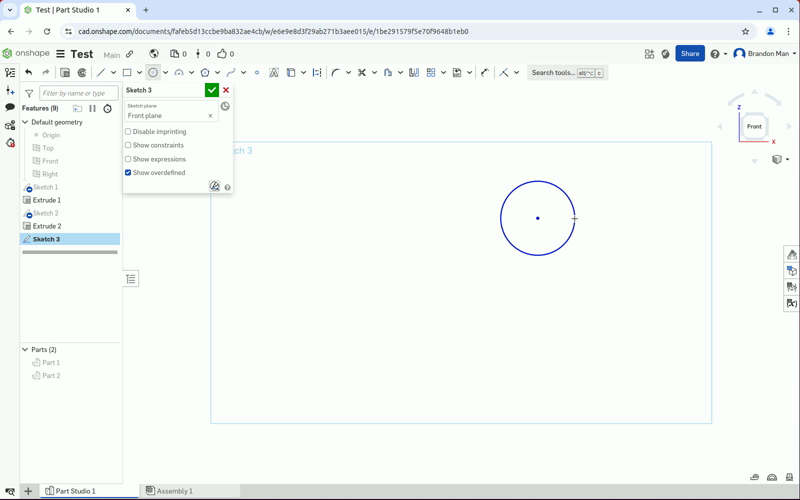
mouse_move(537, 218)
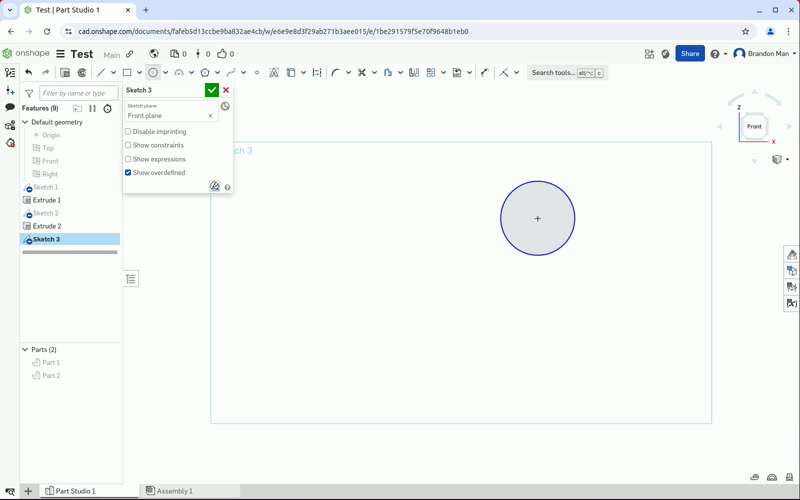
click(537, 218)
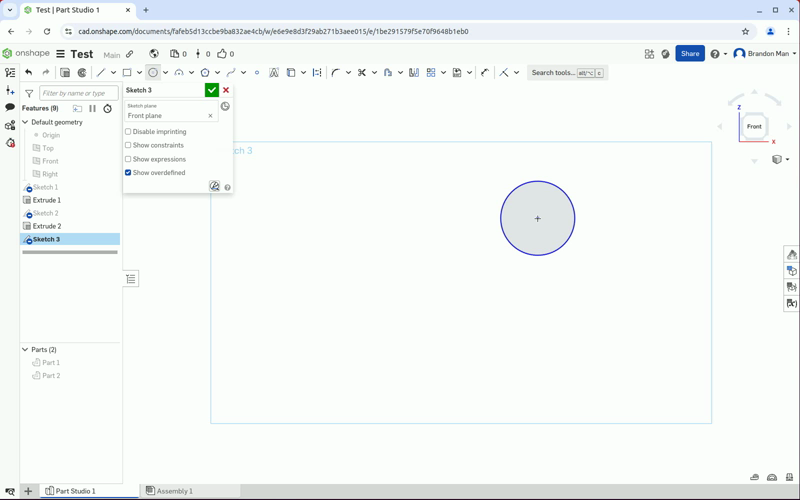
key_up(shift)
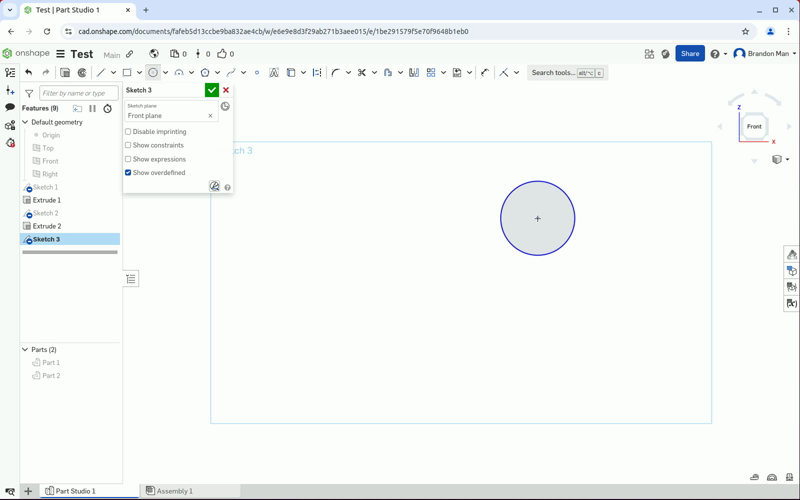
mouse_move(543, 218)
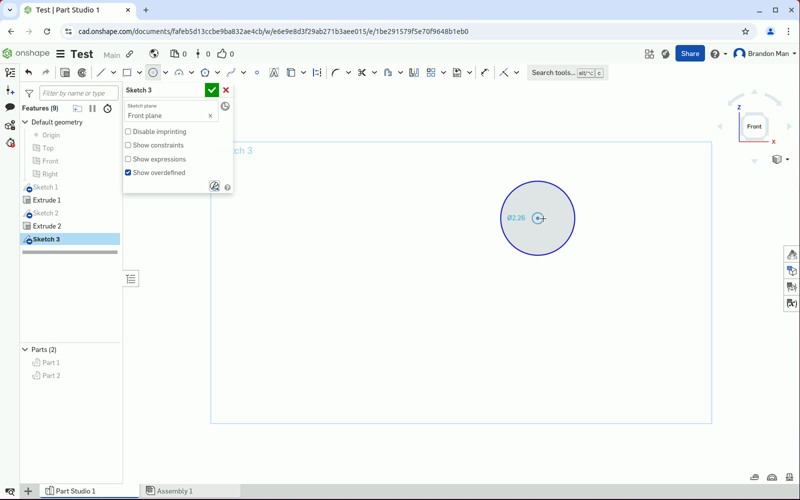
click(543, 218)
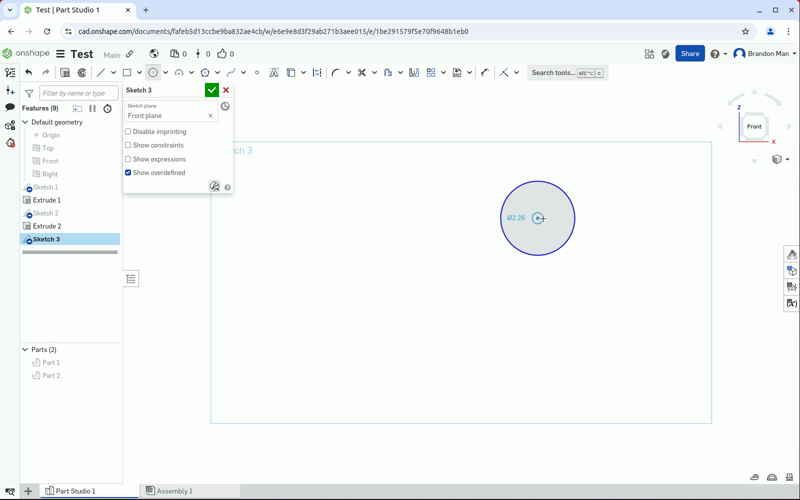
key(esc)
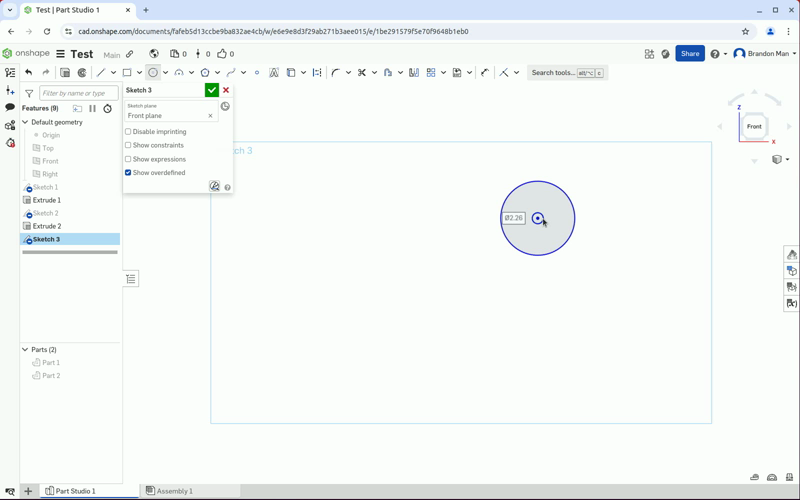
mouse_move(525, 227)
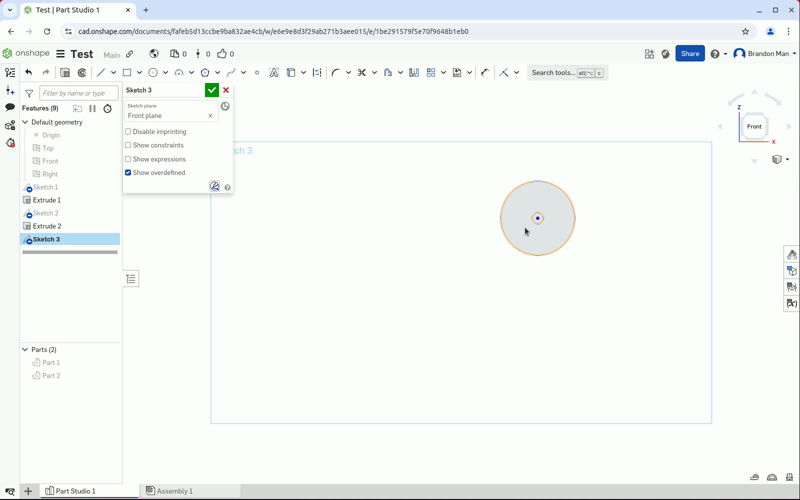
click(525, 227)
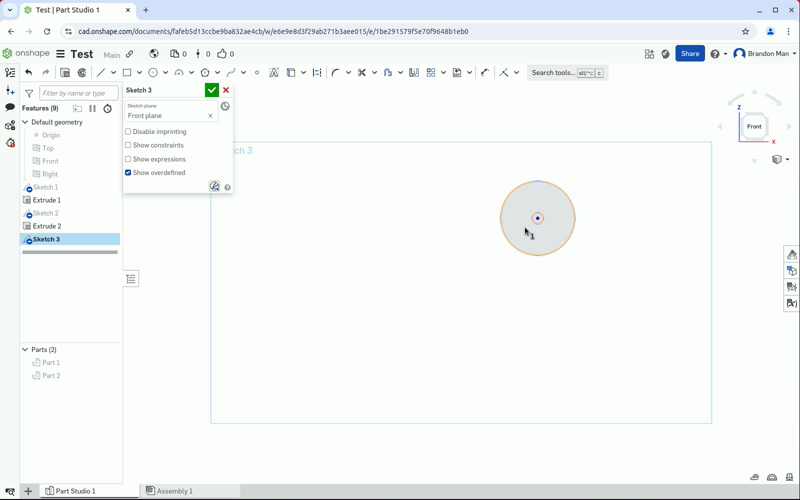
mouse_move(73, 352)
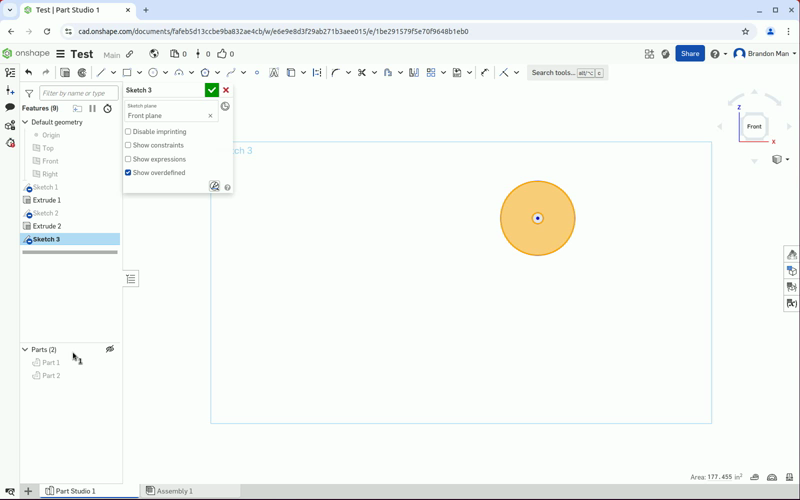
key(shift+y)
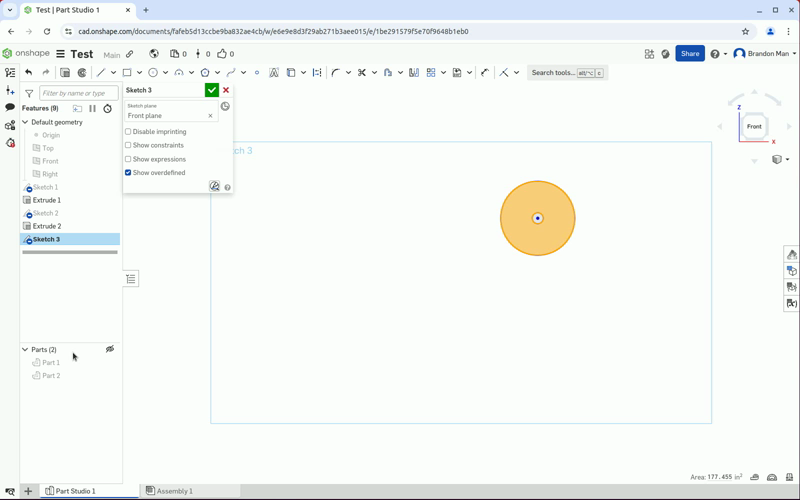
key(shift+e)
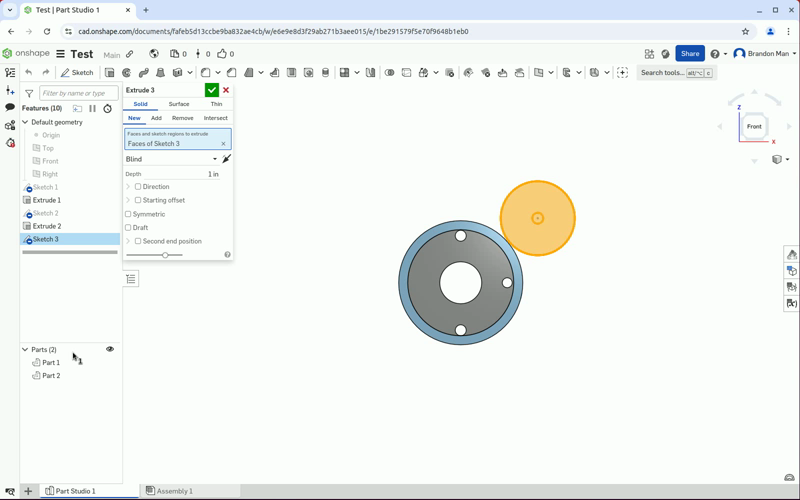
mouse_move(143, 106)
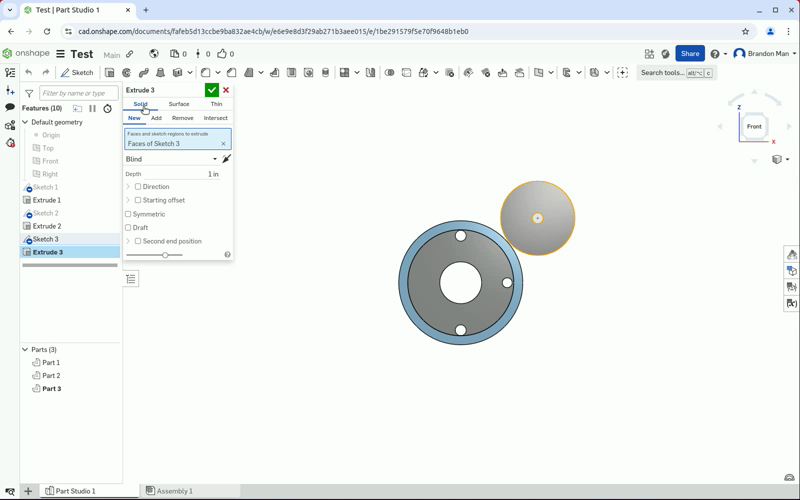
click(143, 106)
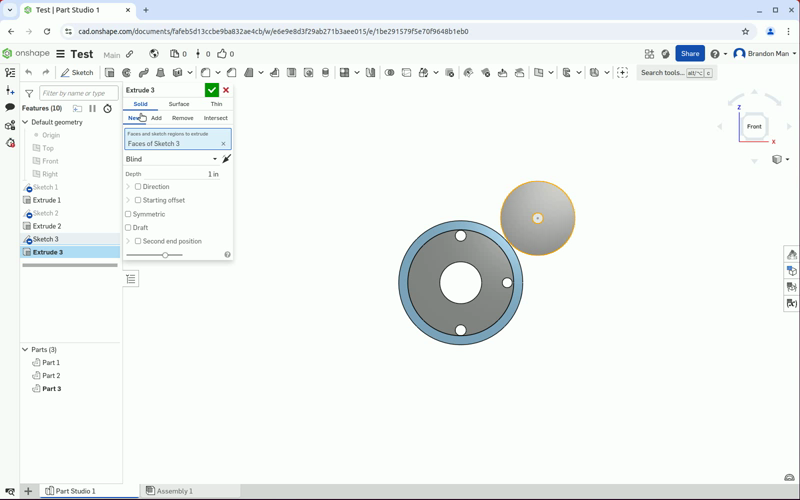
mouse_move(137, 120)
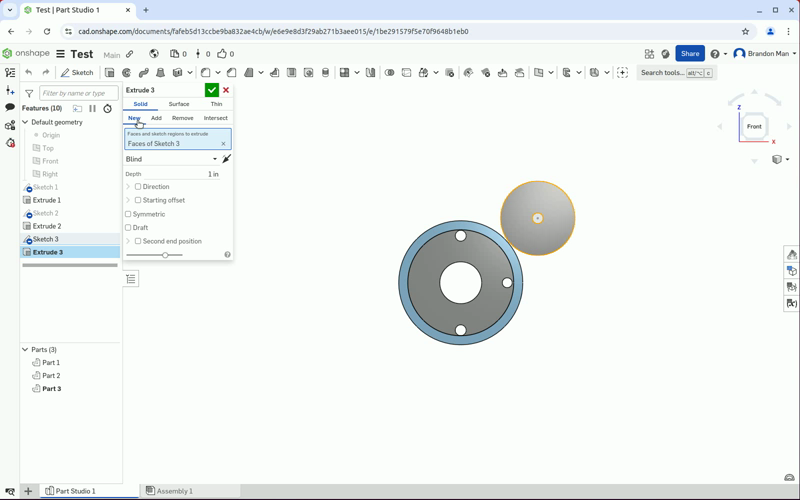
click(137, 120)
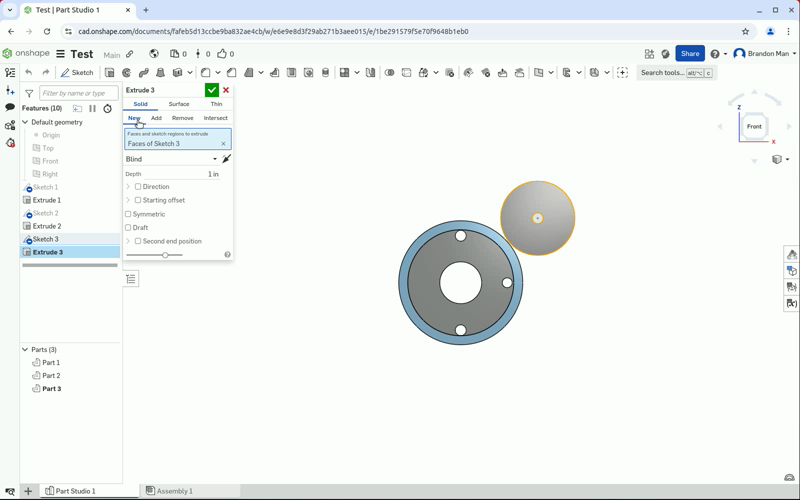
key(tab, 4)
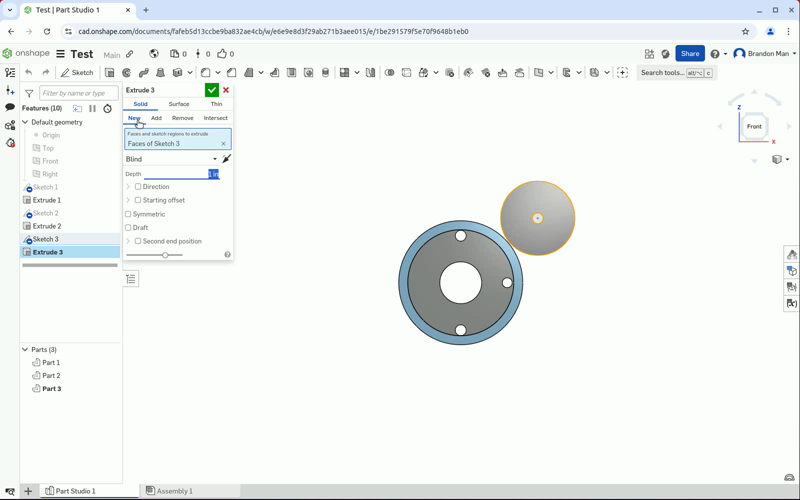
text(1.685)
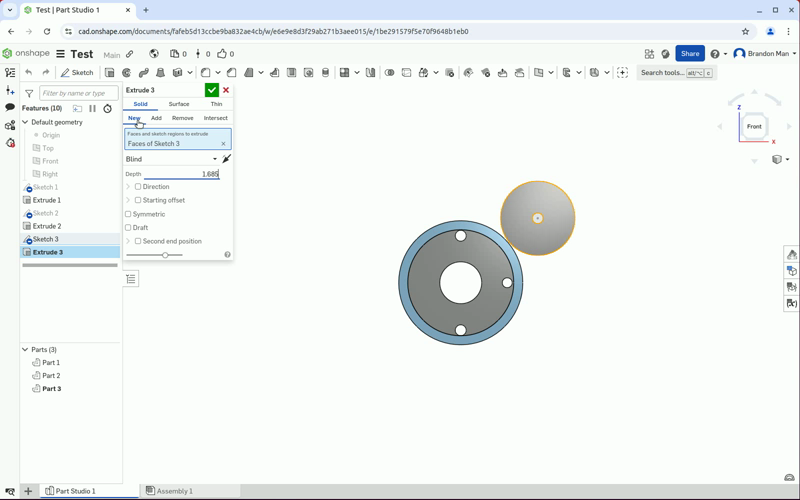
key(enter)
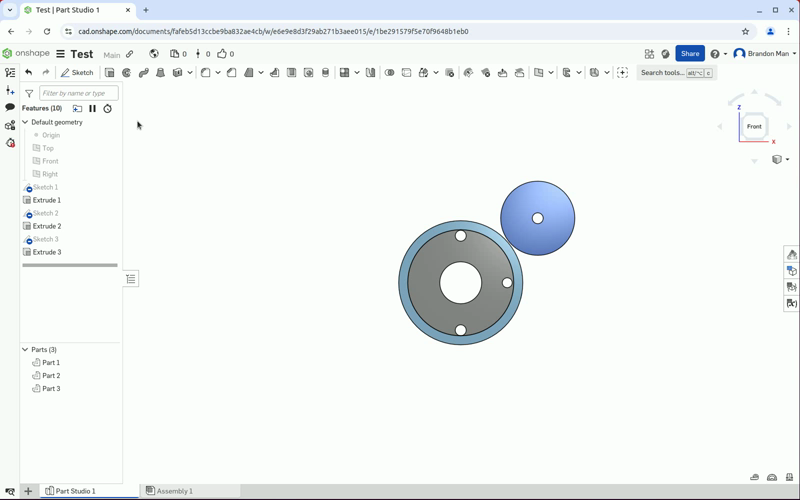
key(shift+h)
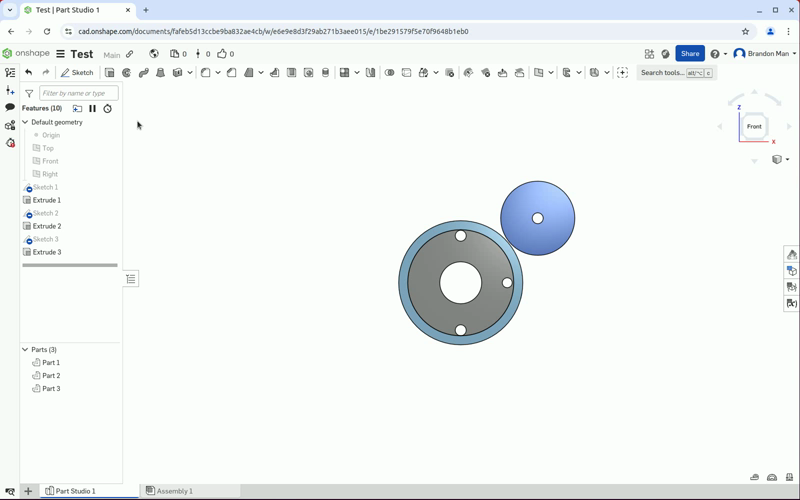
key(shift+h)
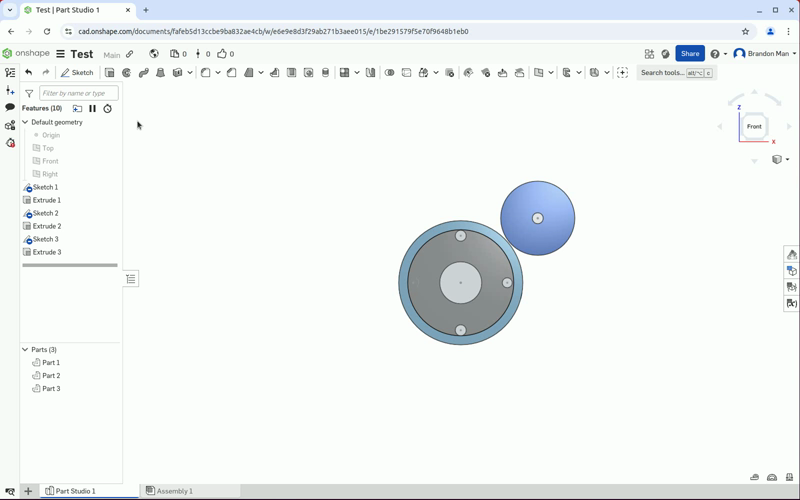
key(shift+7)
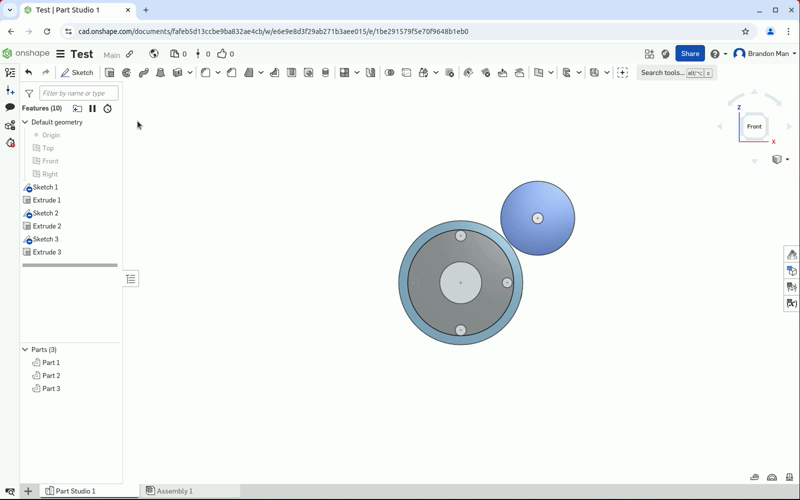
key(left, 2)
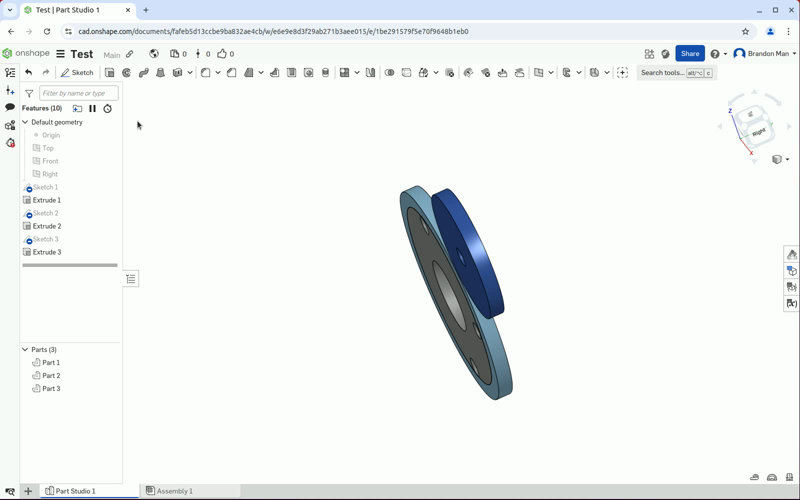
key(down, 2)
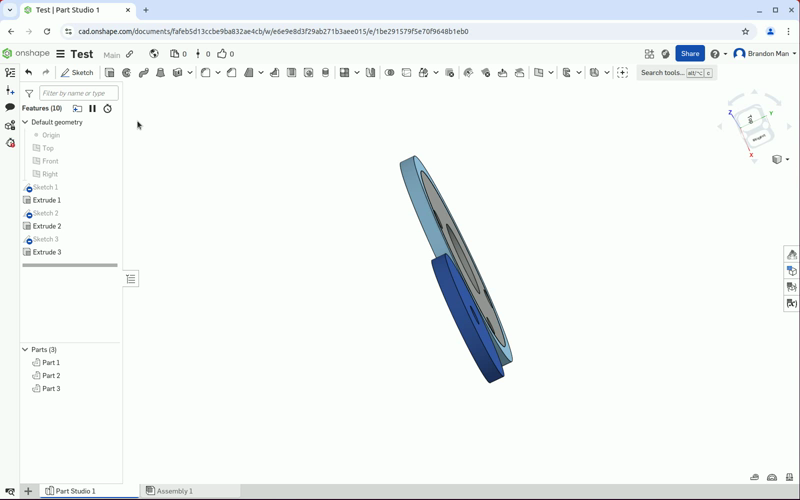
key(up, 2)
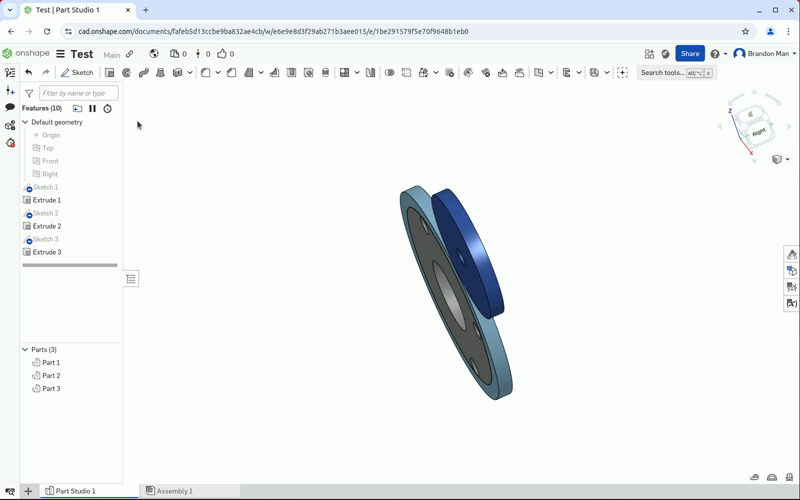
key(right, 2)
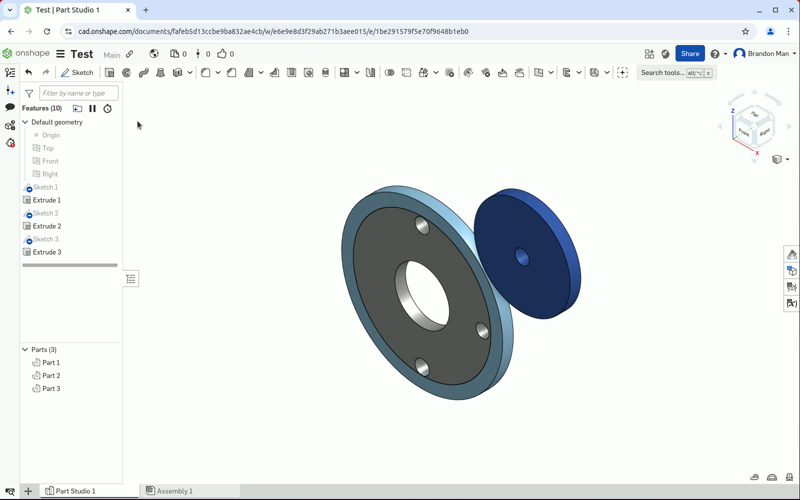
mouse_move(73, 189)
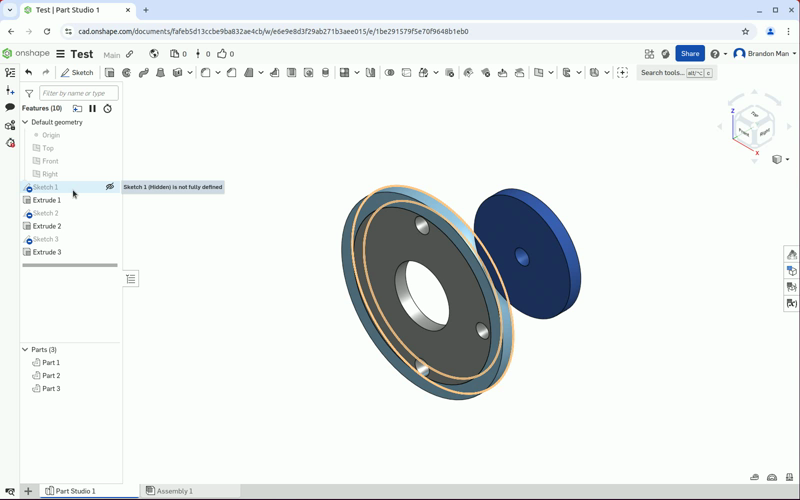
click(73, 189)